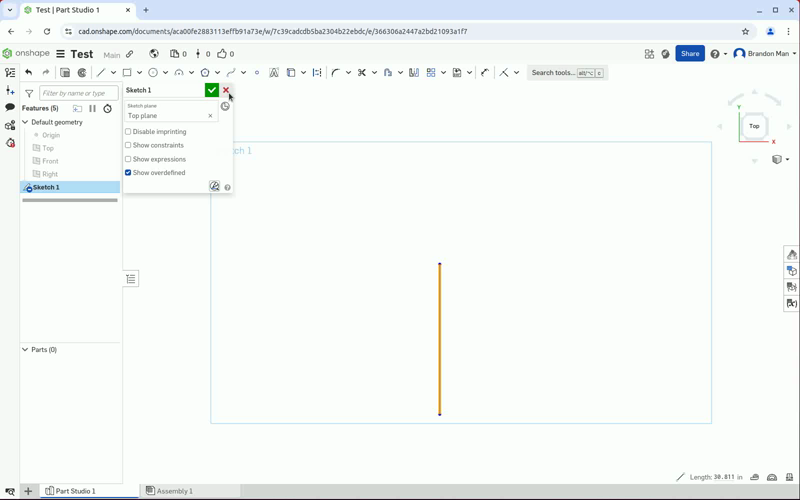
key(shift+h)
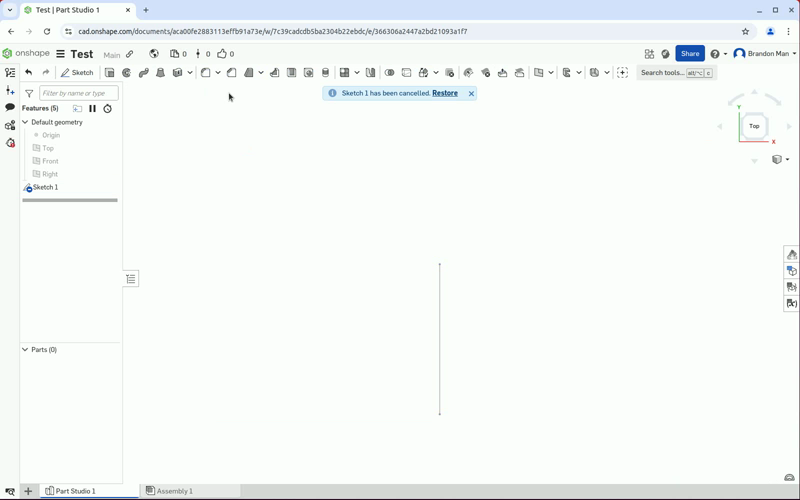
key(shift+s)
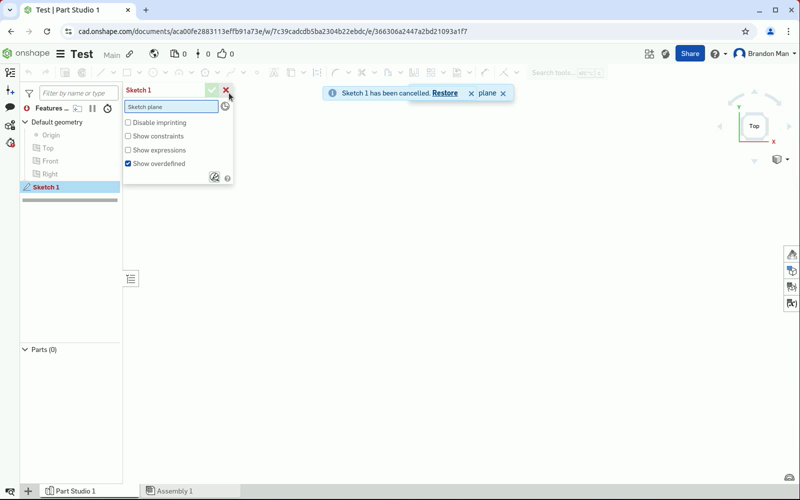
mouse_move(73, 150)
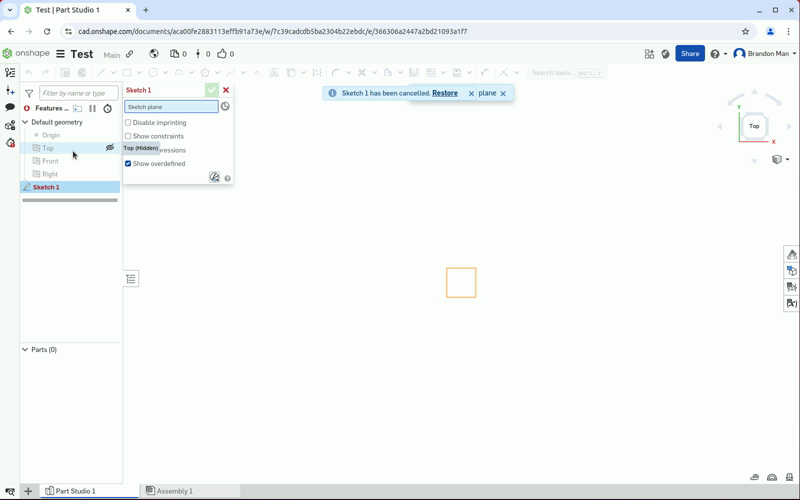
click(73, 150)
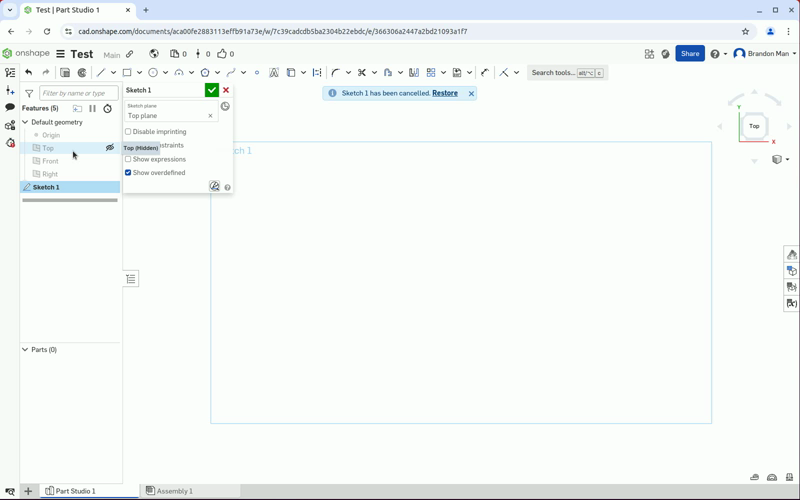
mouse_move(73, 352)
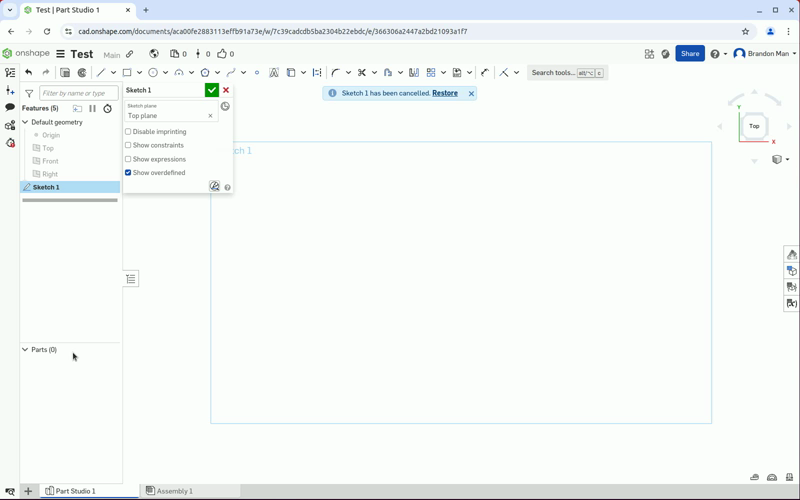
key(y)
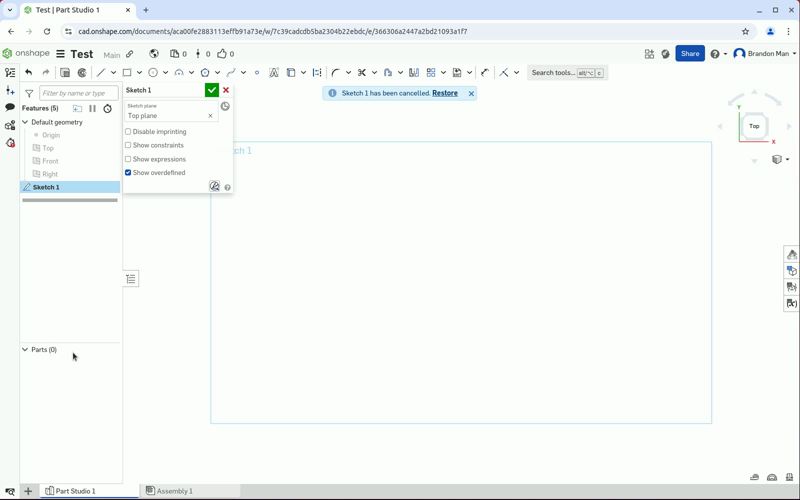
key(l)
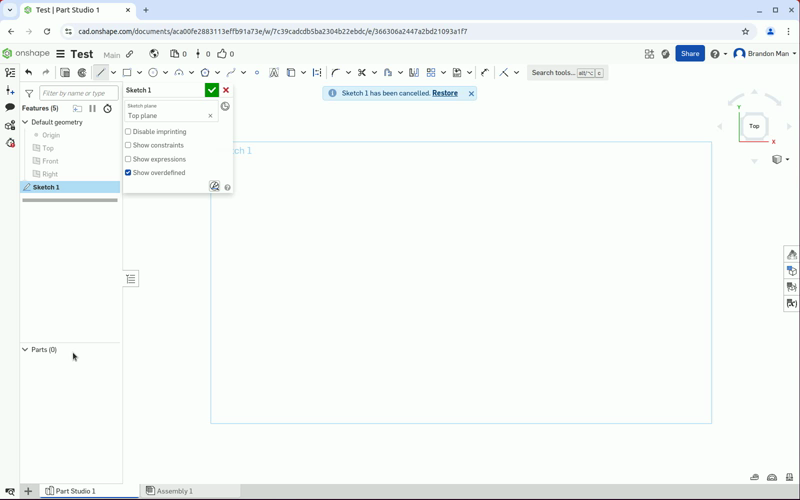
key_down(shift)
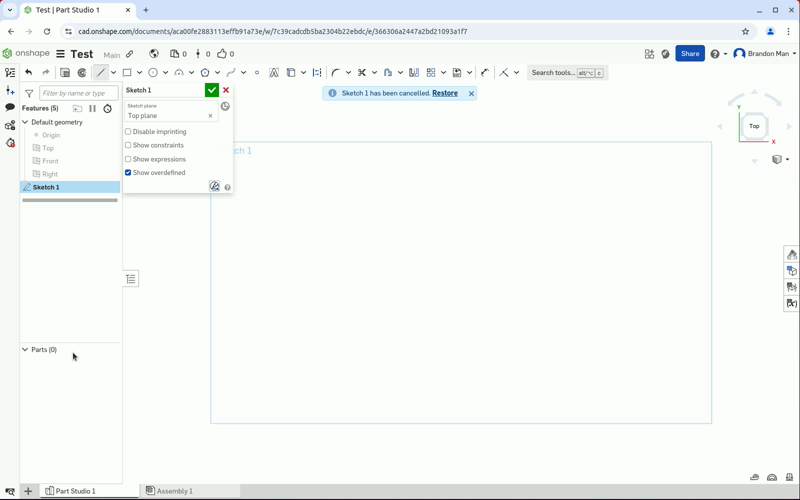
mouse_move(349, 282)
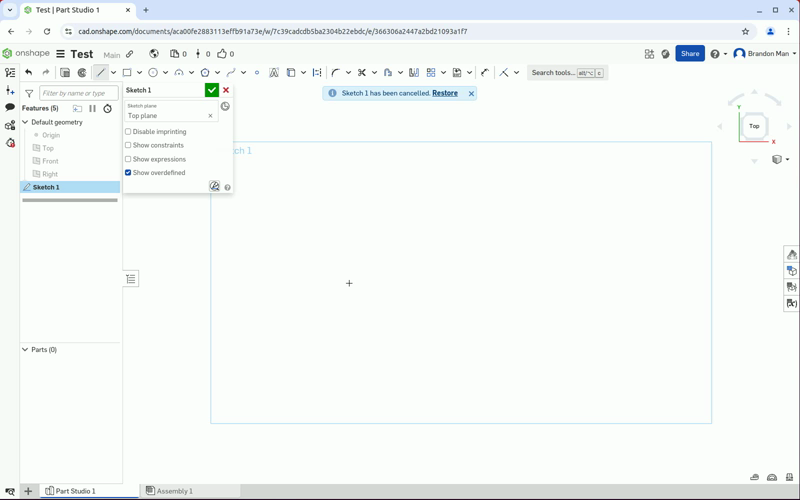
click(349, 282)
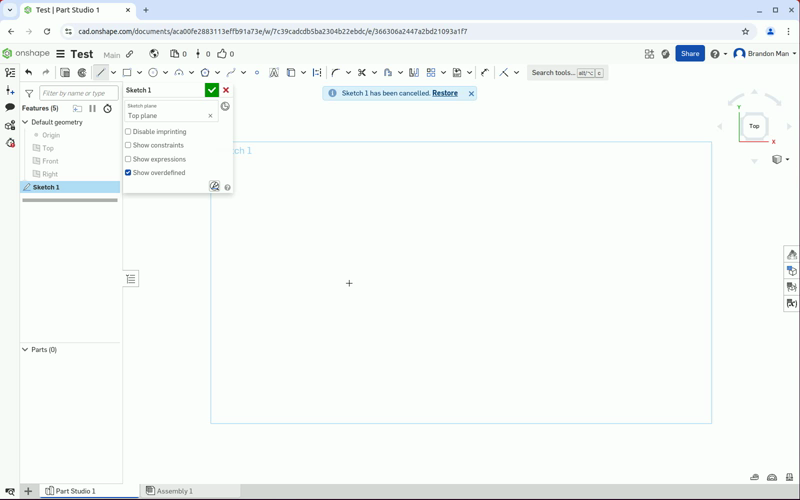
key_up(shift)
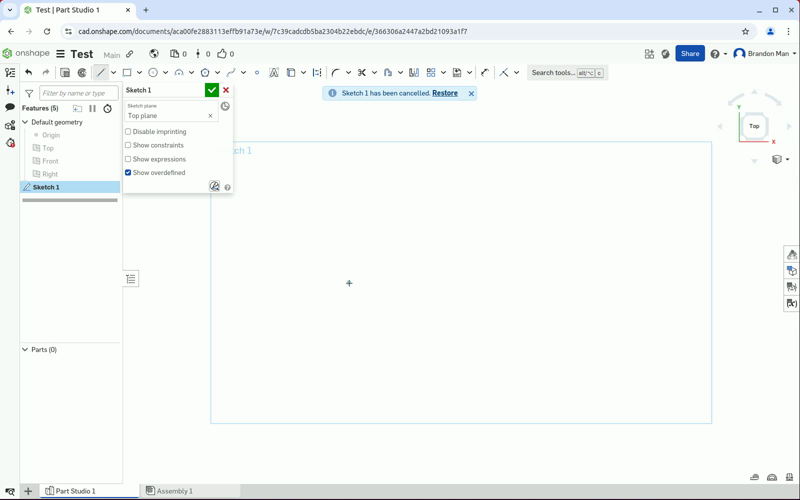
key_down(shift)
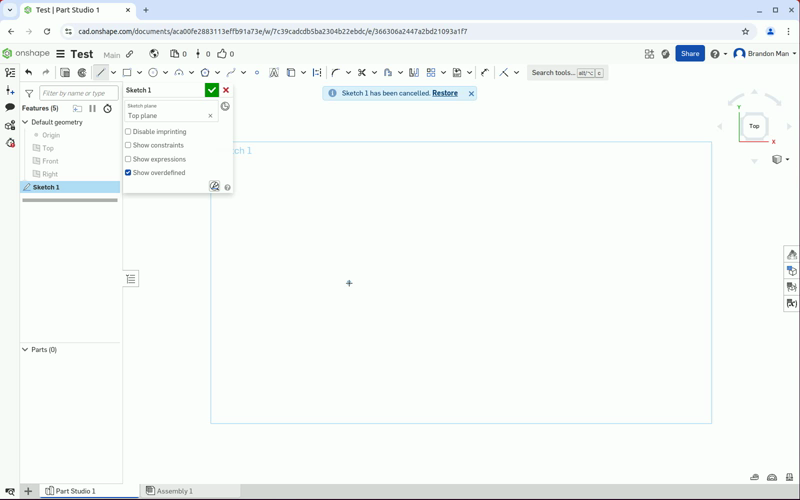
mouse_move(405, 378)
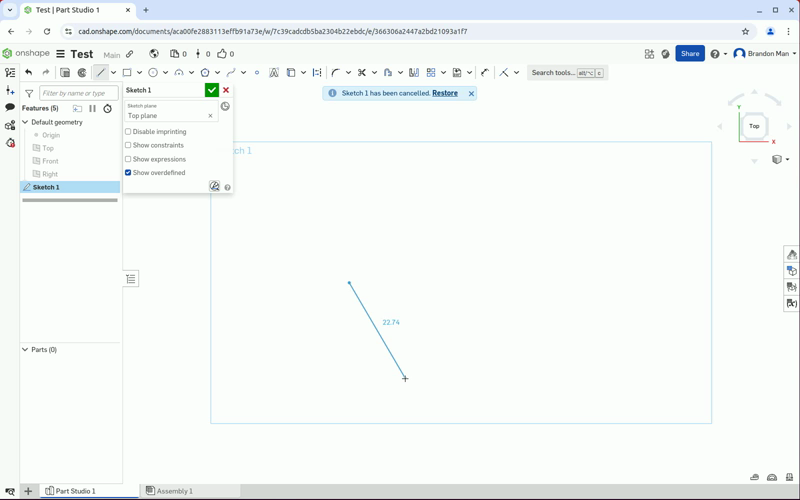
click(405, 378)
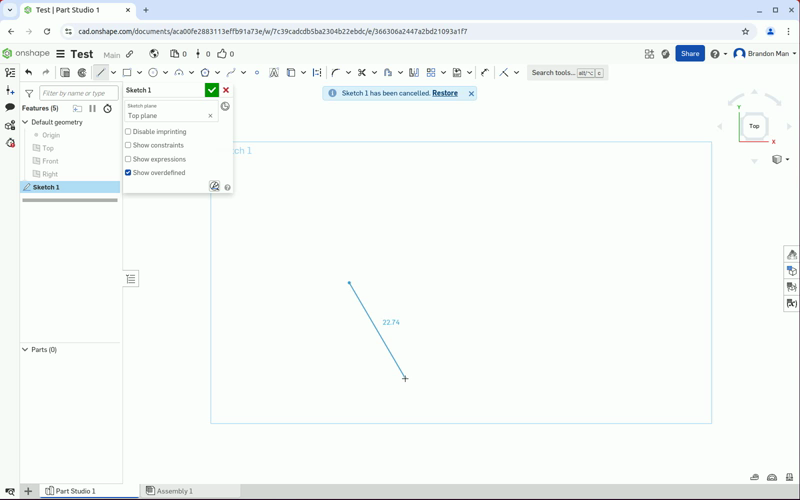
key_up(shift)
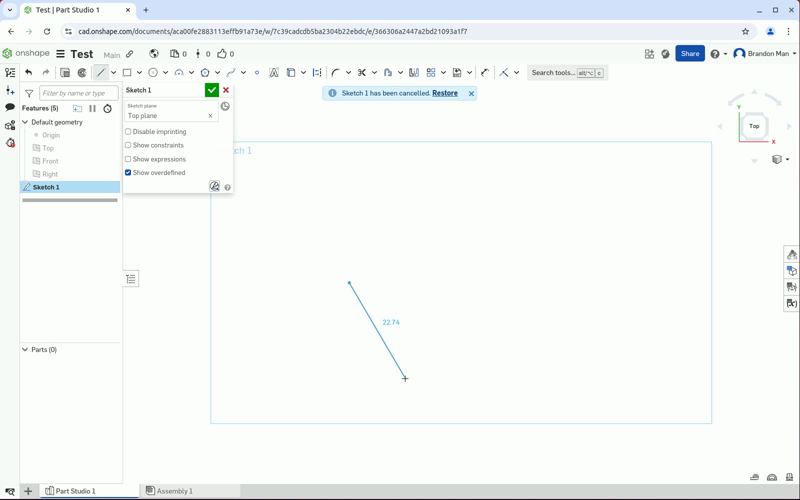
key_down(shift)
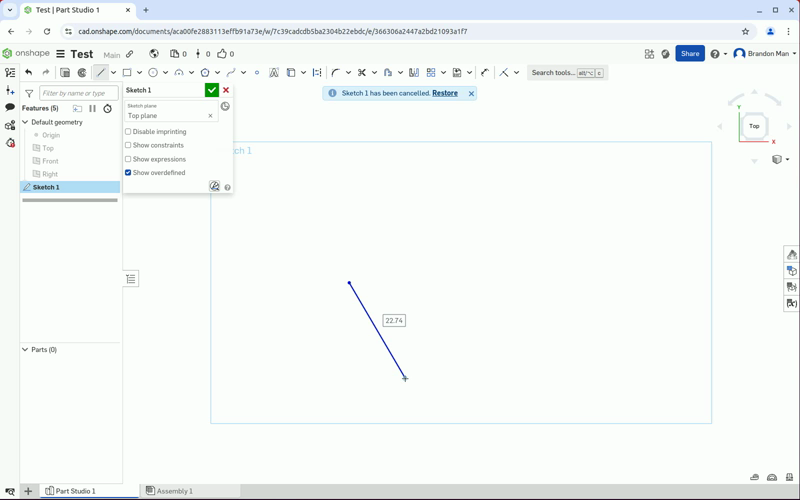
mouse_move(514, 378)
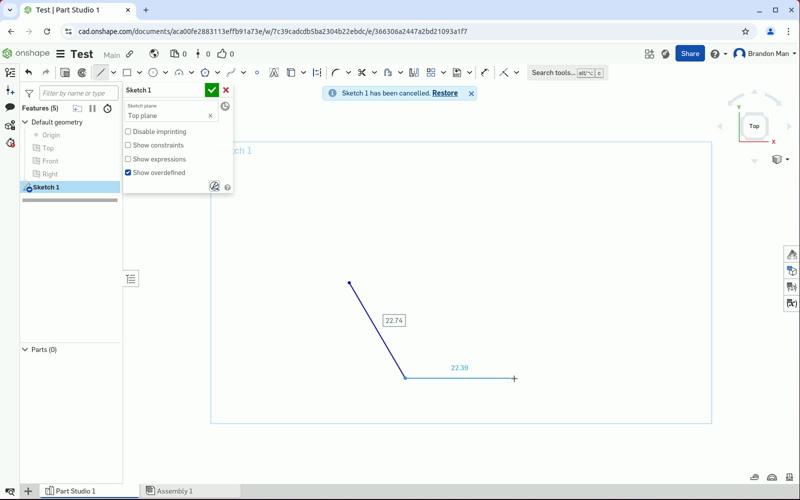
click(514, 378)
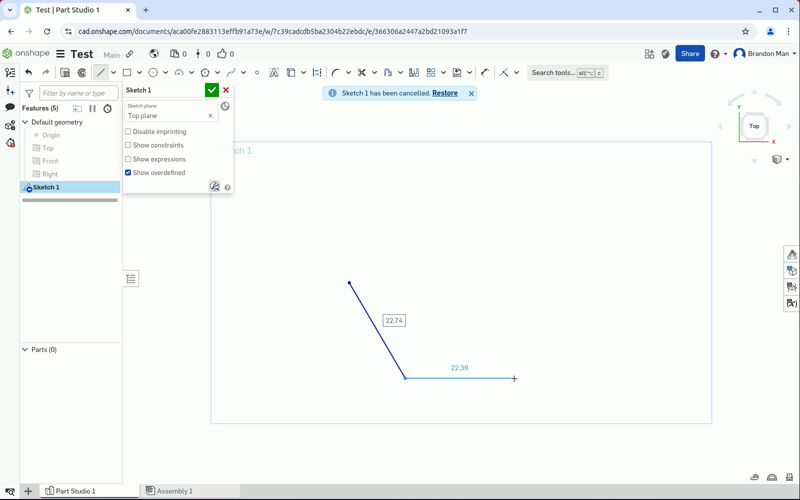
key_up(shift)
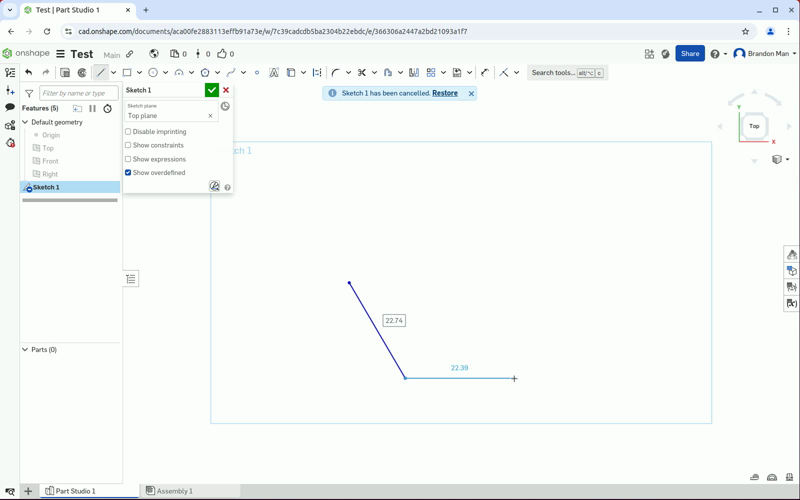
key_down(shift)
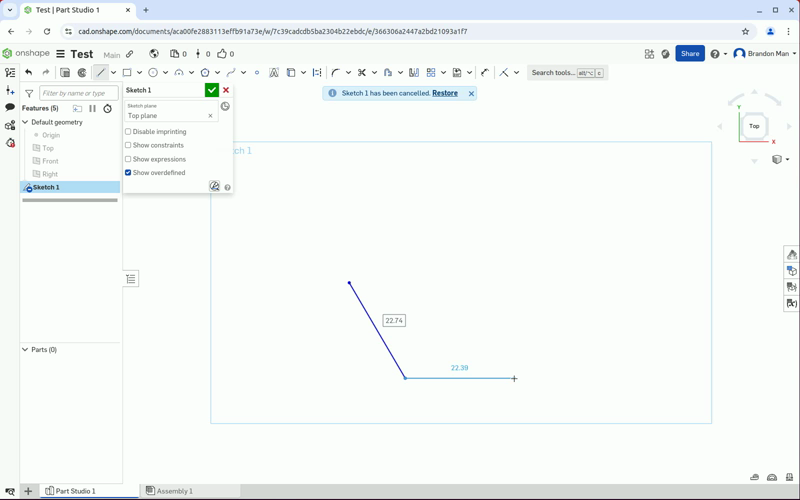
mouse_move(569, 282)
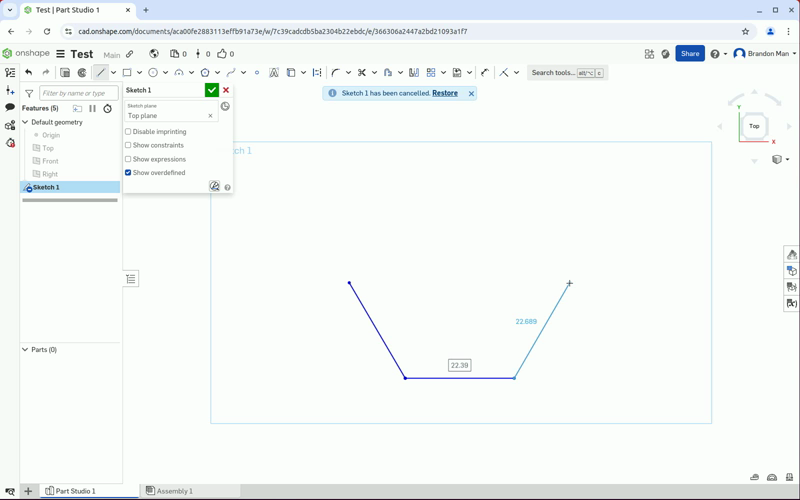
click(569, 282)
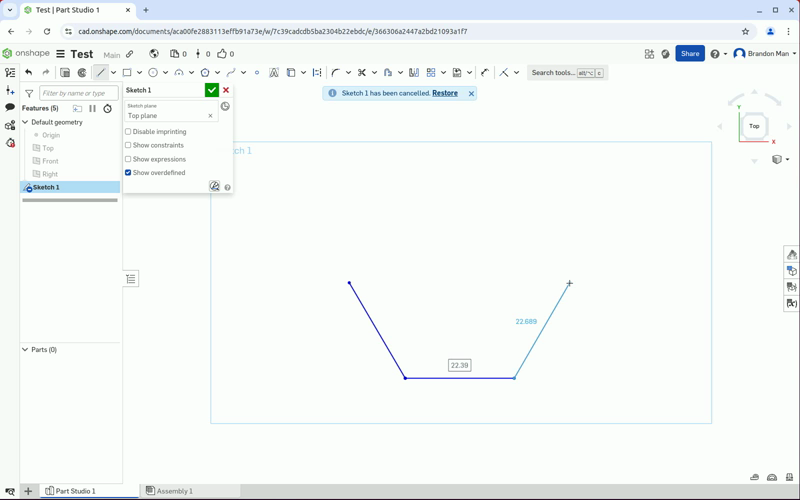
key_up(shift)
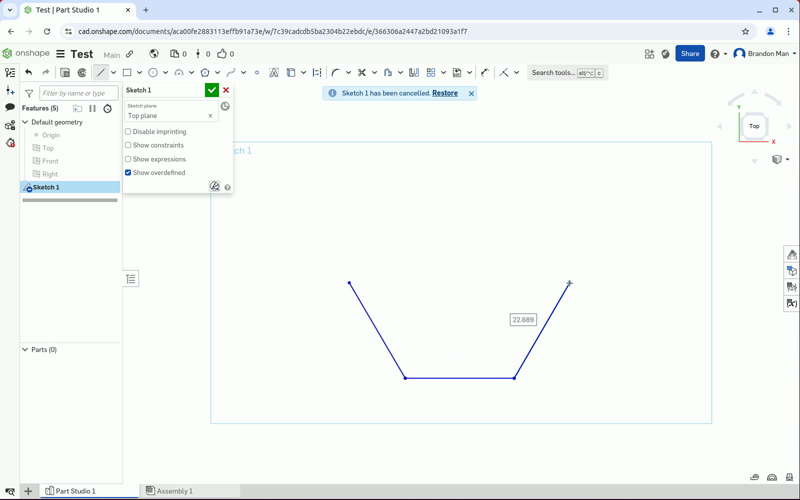
key_down(shift)
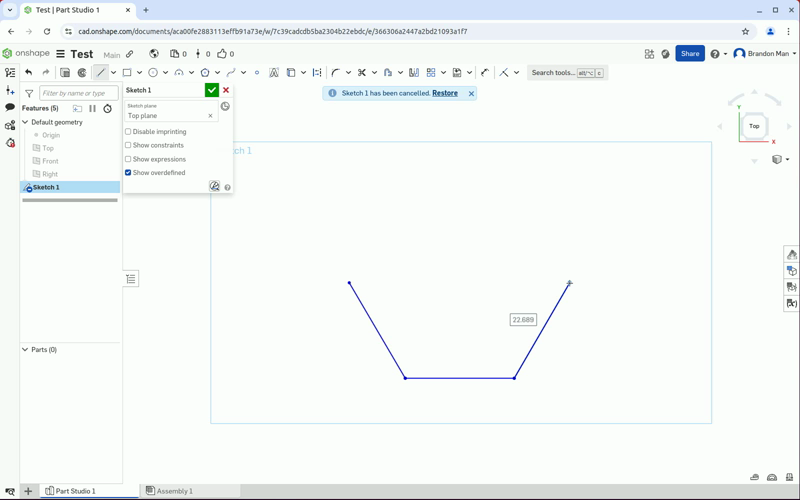
mouse_move(514, 187)
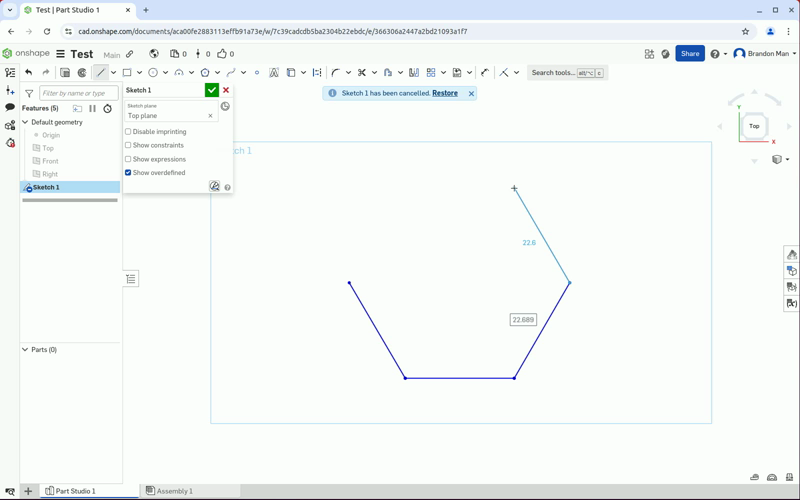
click(514, 187)
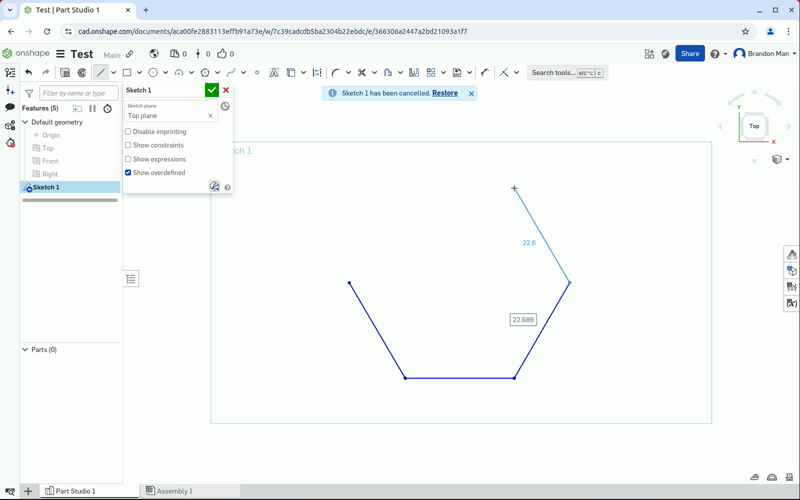
key_up(shift)
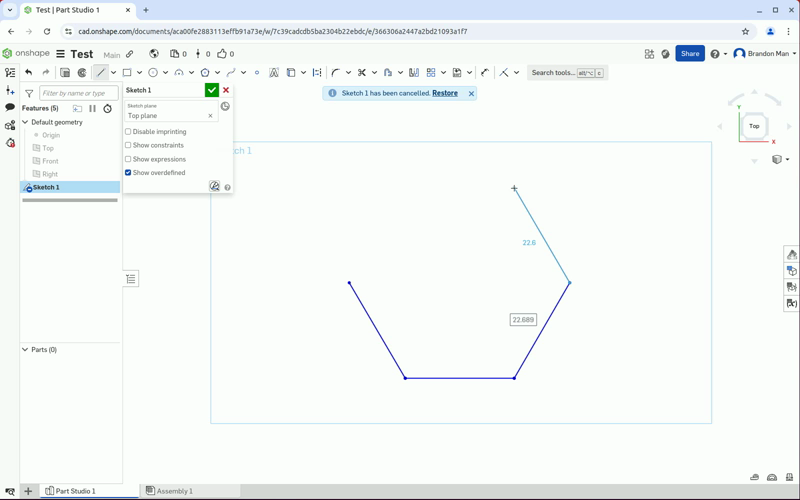
key_down(shift)
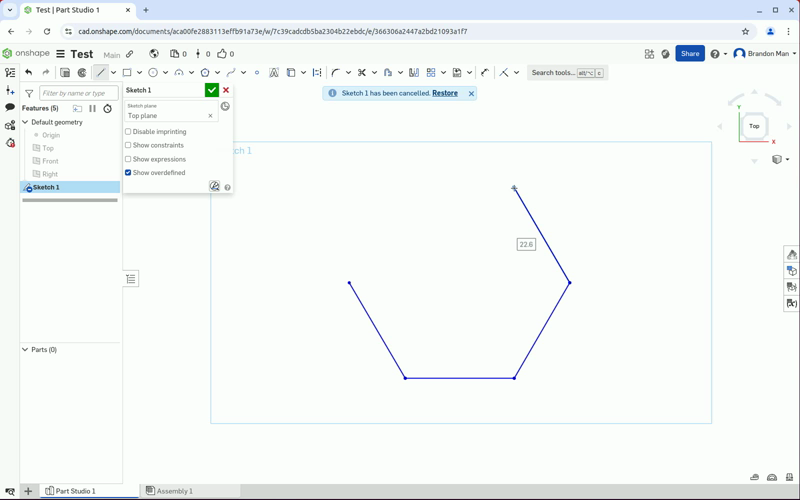
mouse_move(405, 187)
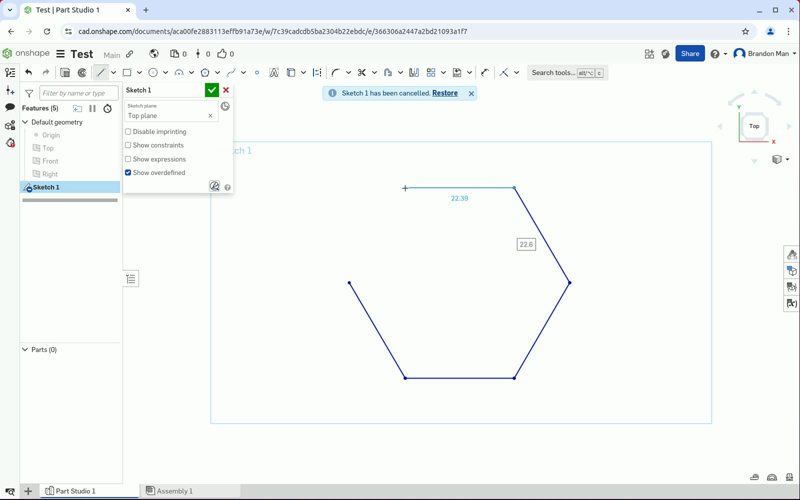
click(405, 187)
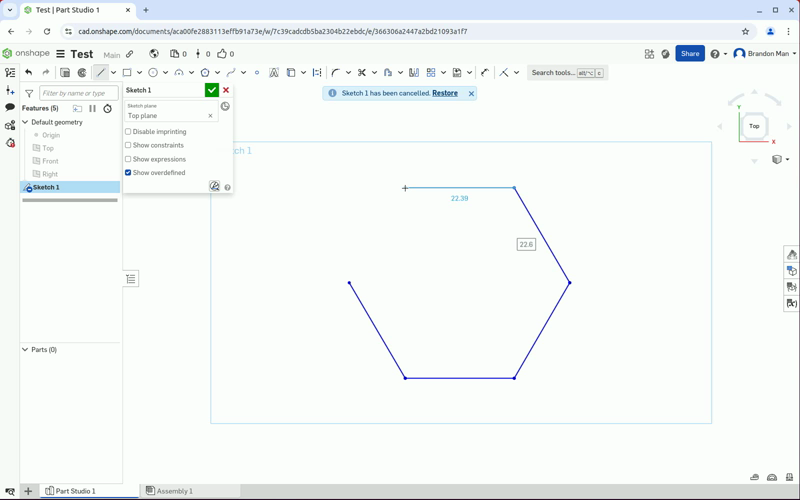
key_up(shift)
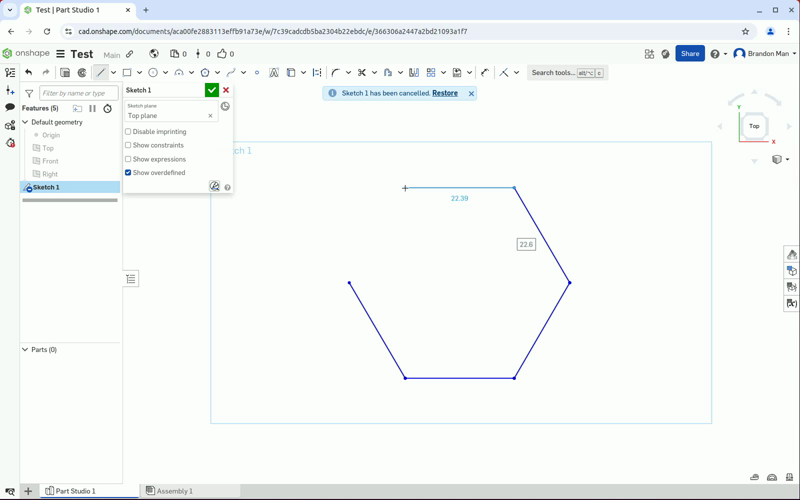
key_down(shift)
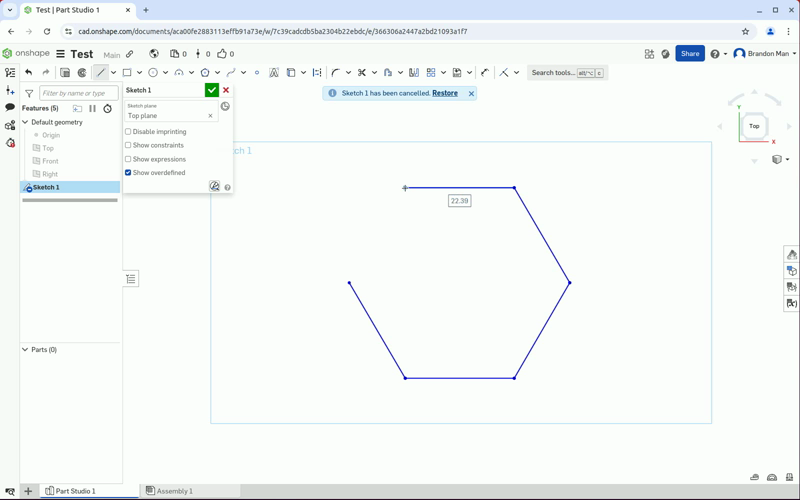
mouse_move(349, 282)
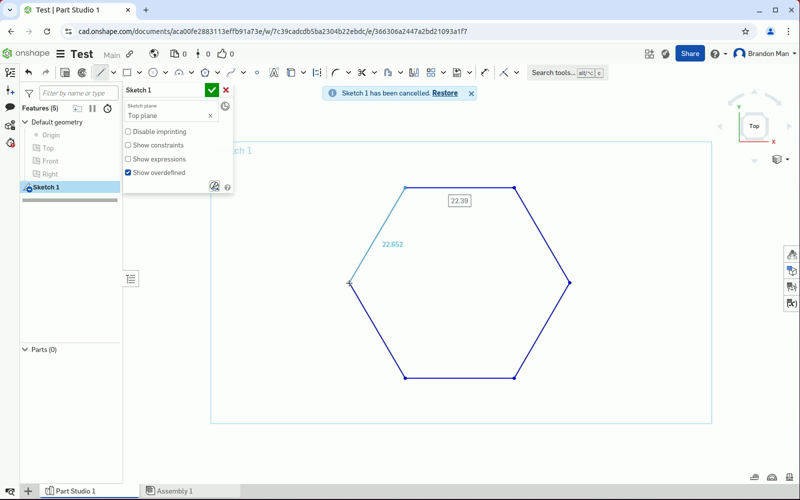
key_up(shift)
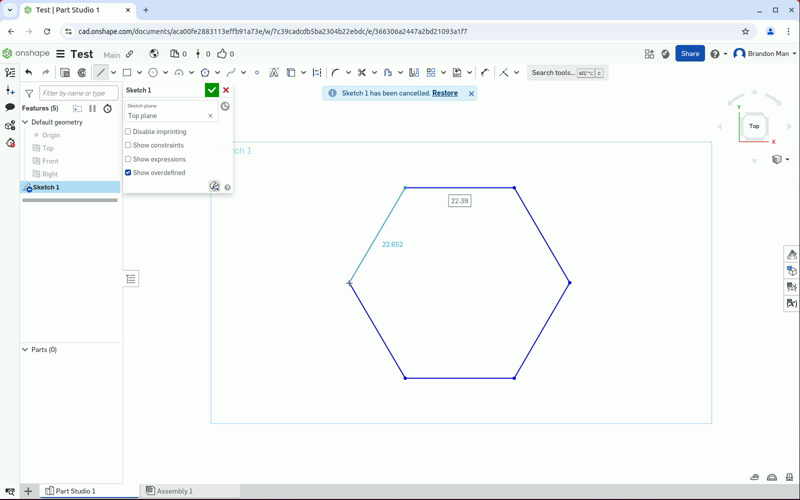
click(349, 282)
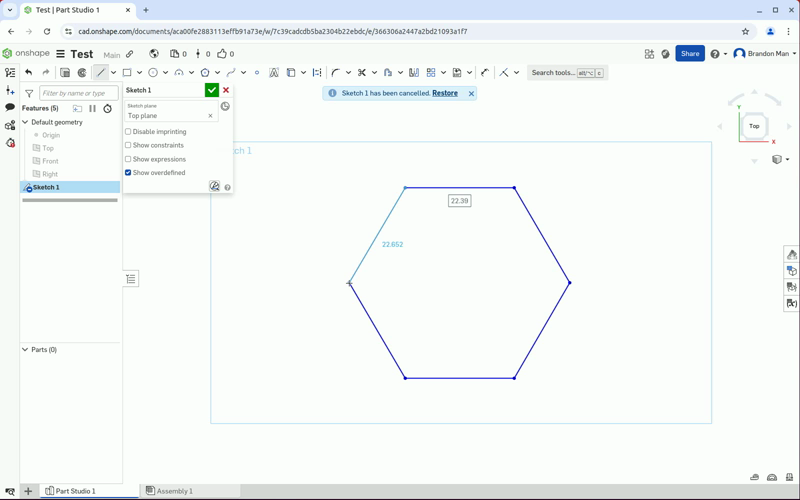
key(esc)
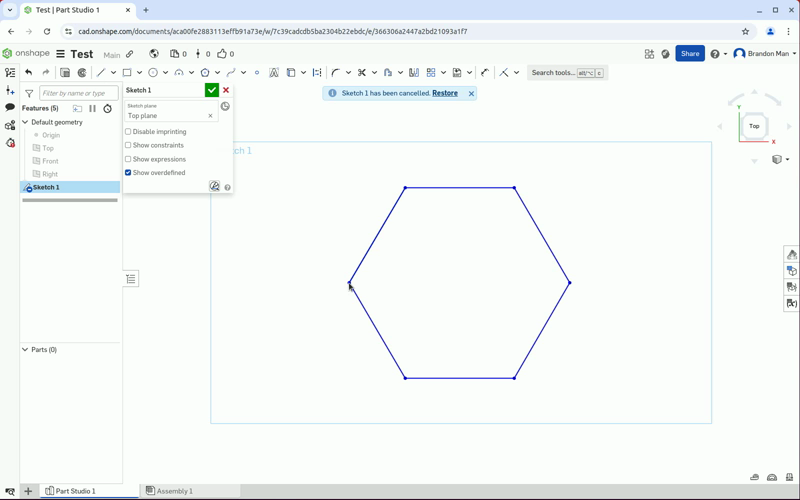
mouse_move(444, 278)
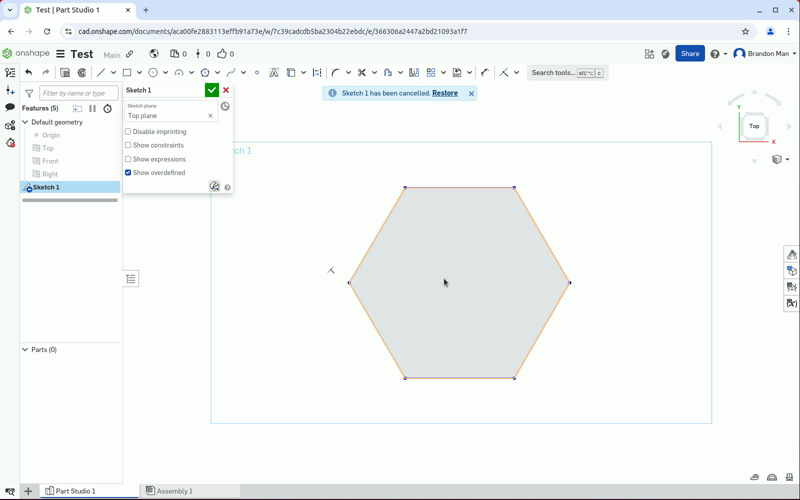
click(444, 278)
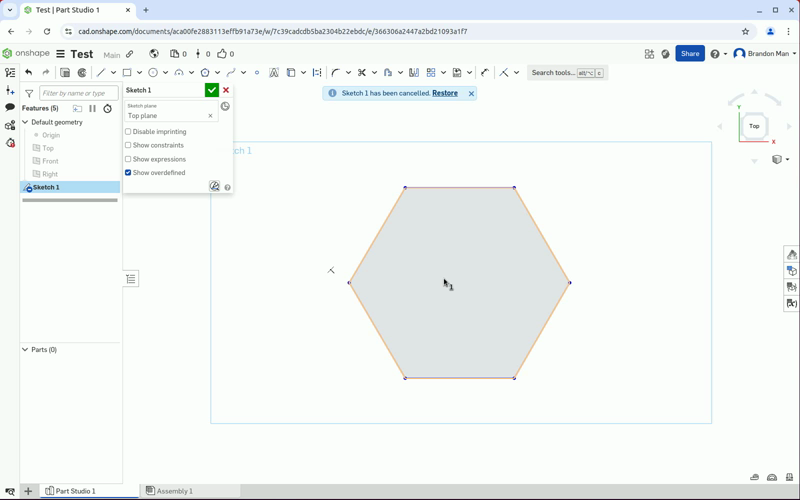
mouse_move(73, 352)
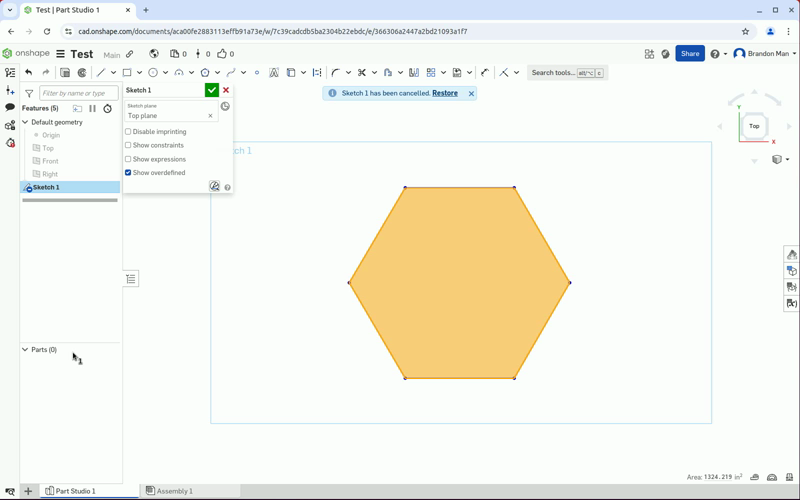
key(shift+y)
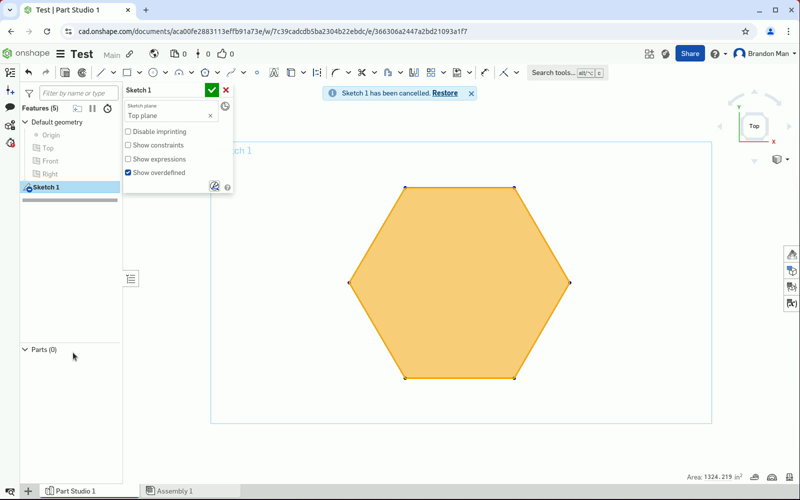
key(shift+e)
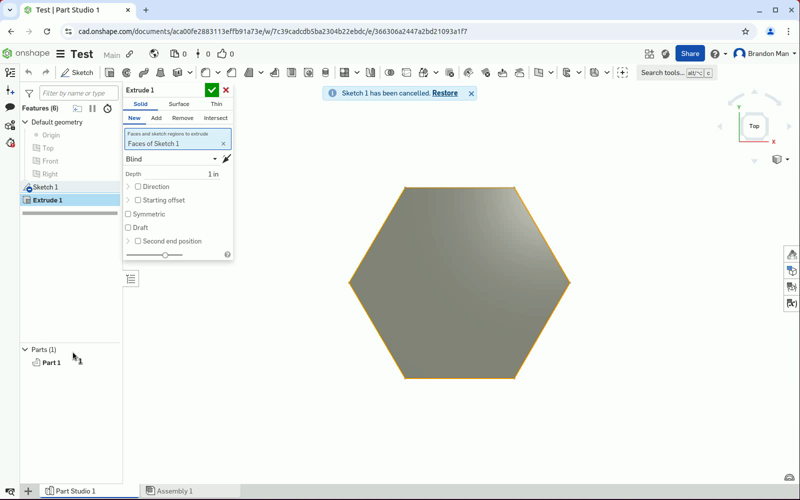
mouse_move(143, 106)
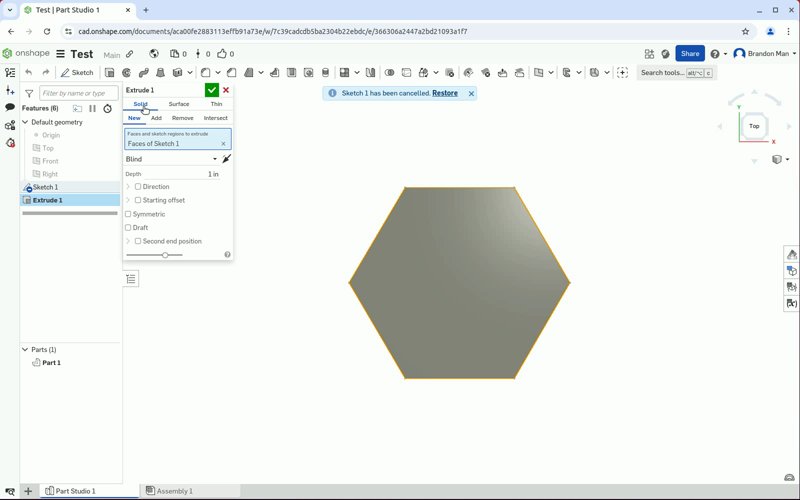
click(143, 106)
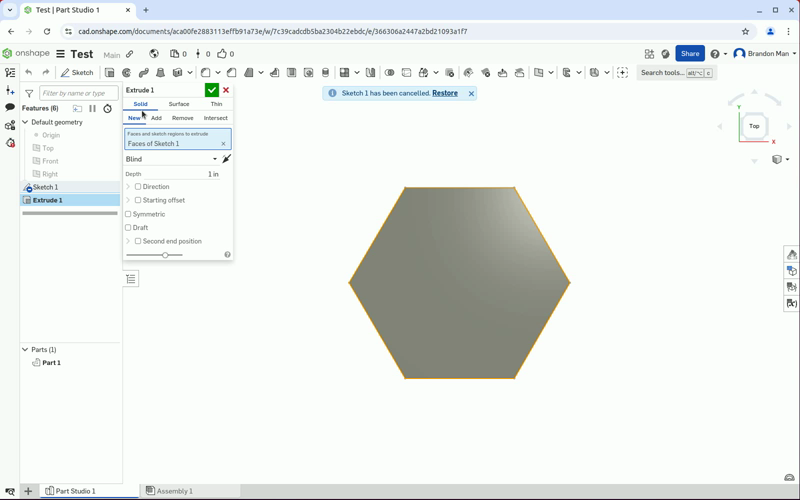
mouse_move(137, 120)
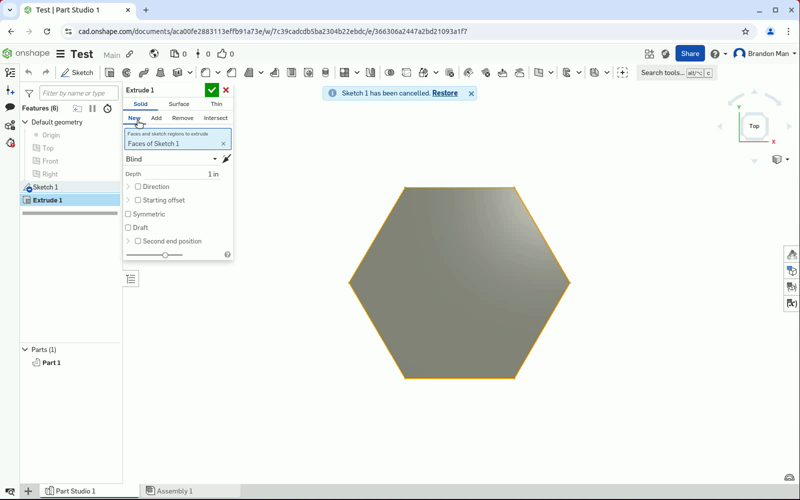
click(137, 120)
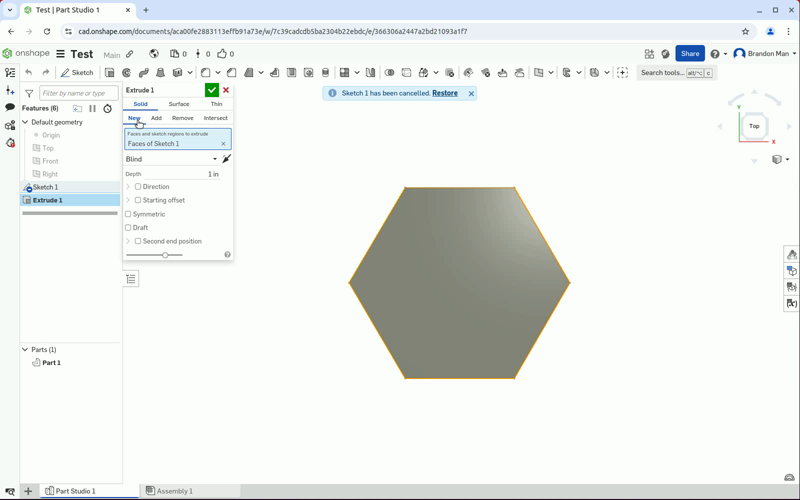
key(tab, 4)
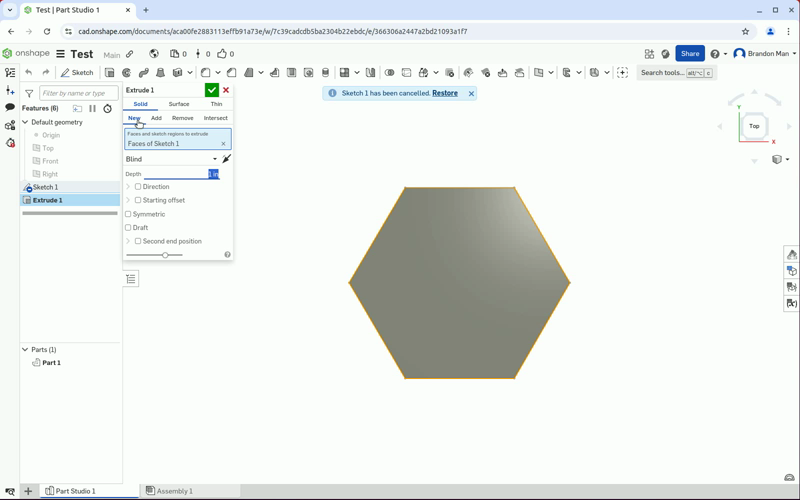
text(15.405)
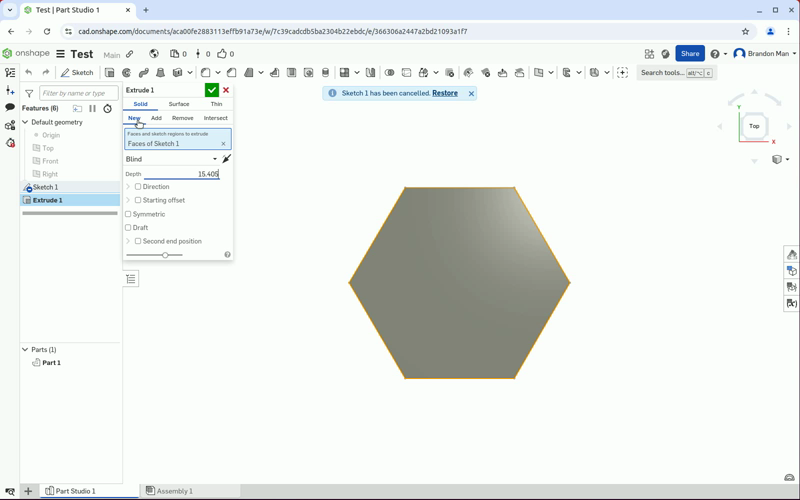
key(enter)
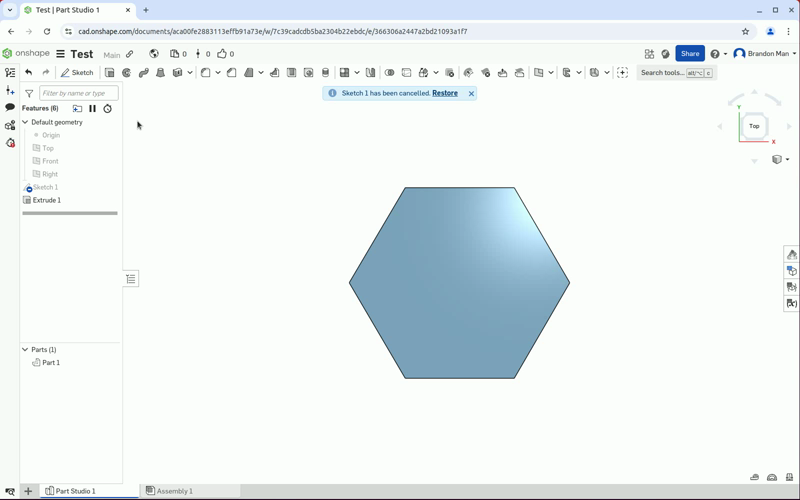
key(shift+h)
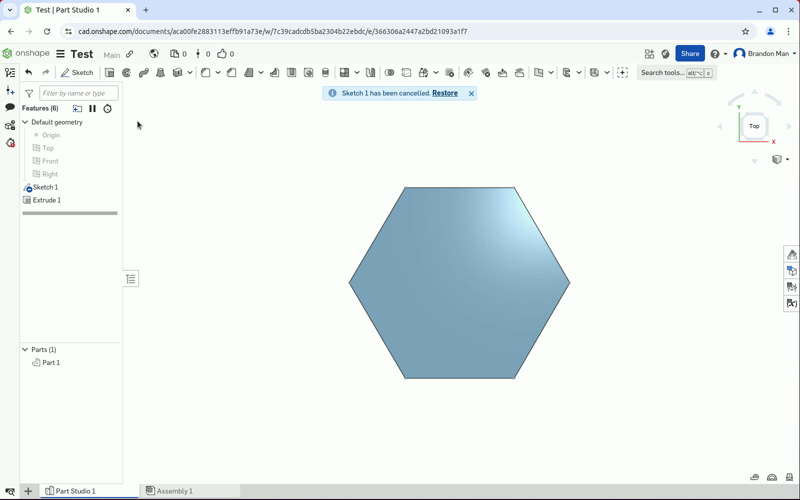
key(shift+h)
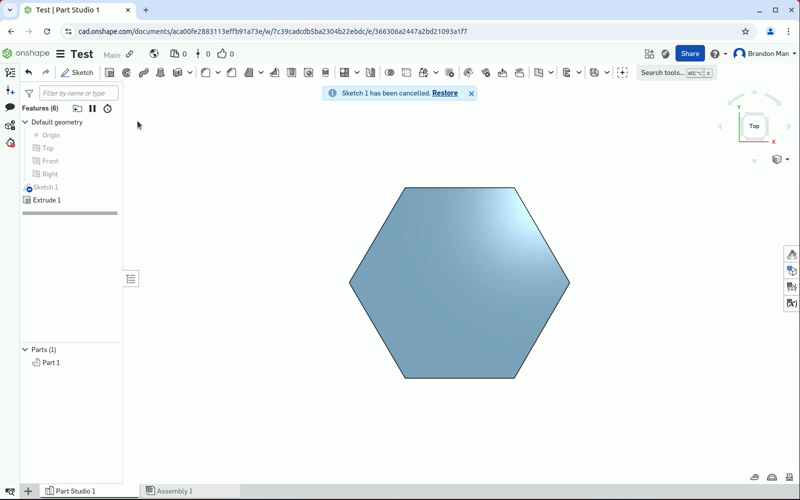
mouse_move(73, 189)
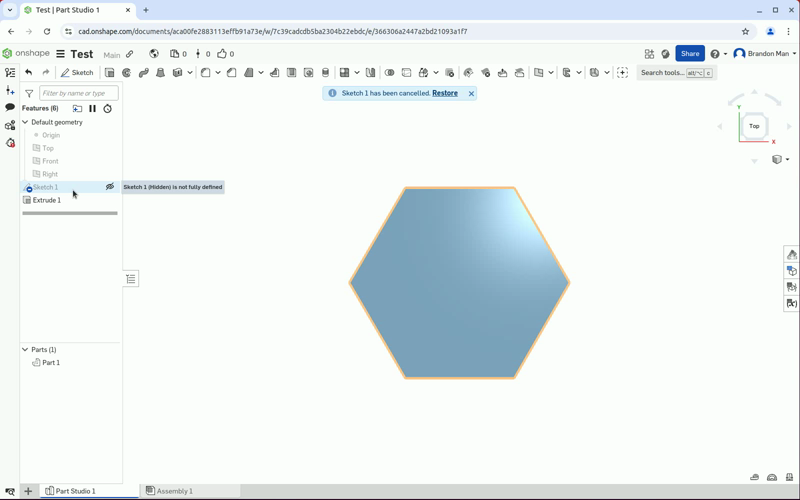
click(73, 189)
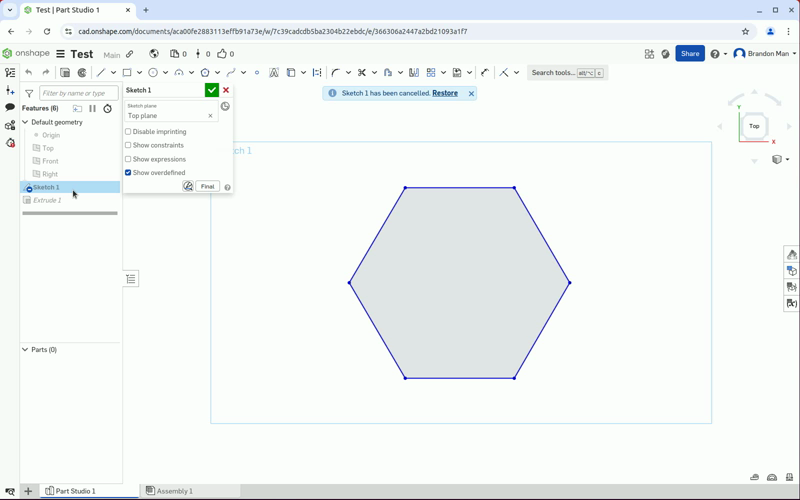
mouse_move(229, 92)
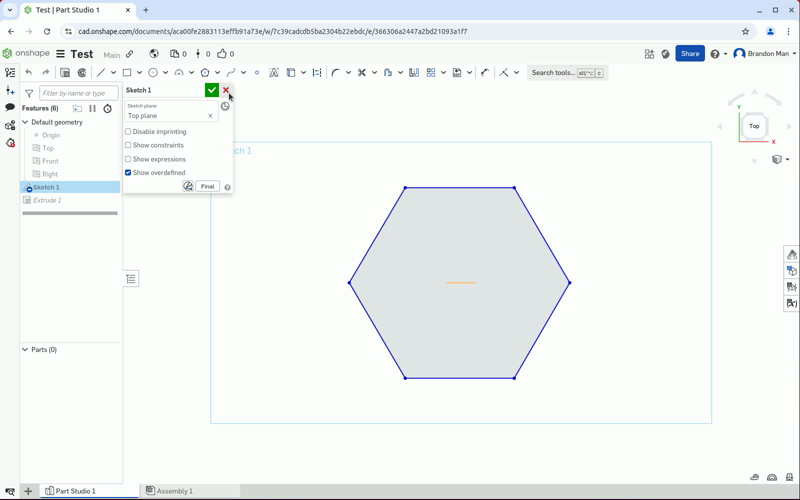
click(229, 92)
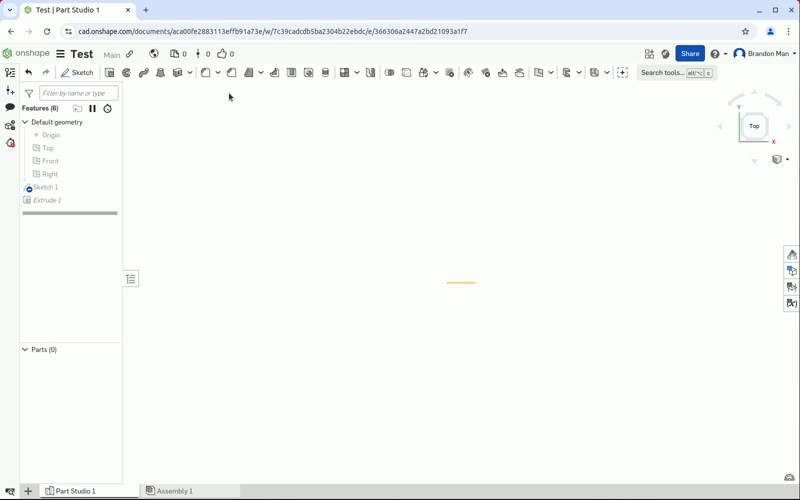
mouse_move(541, 75)
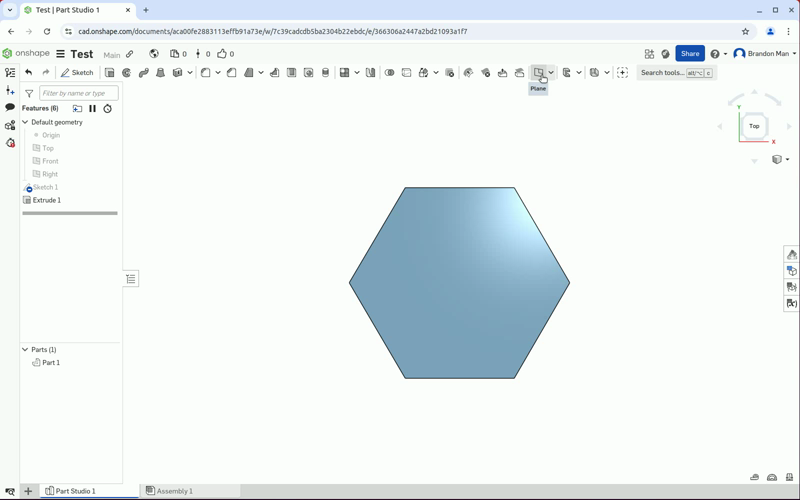
click(541, 75)
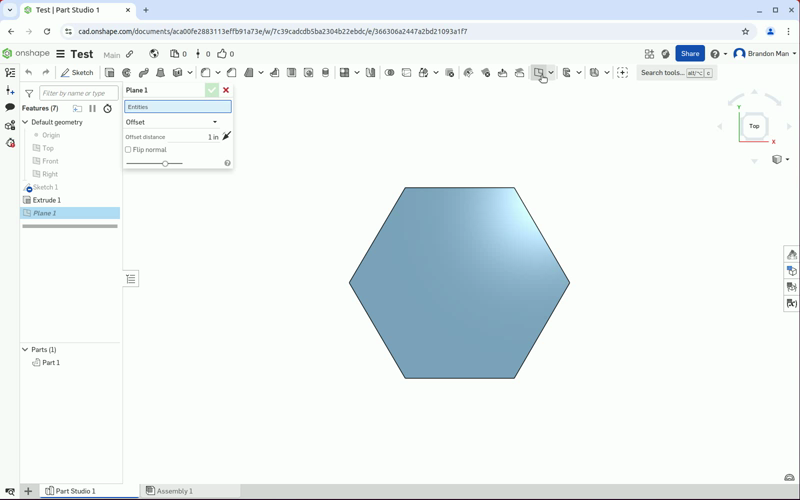
mouse_move(73, 150)
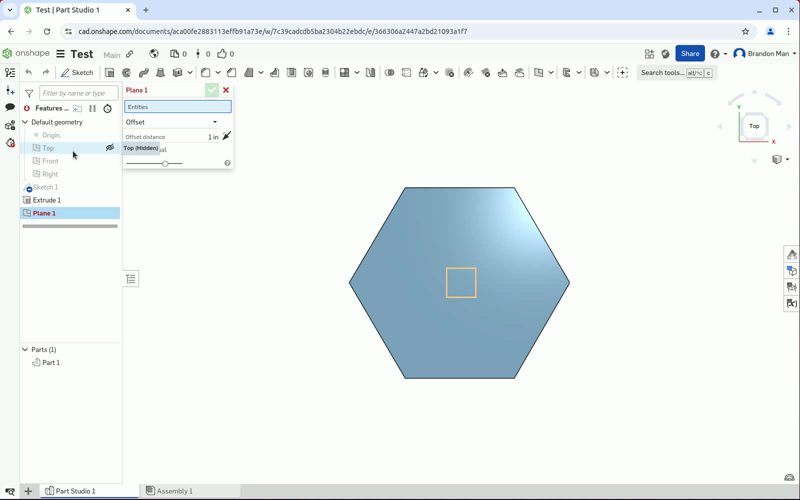
click(73, 150)
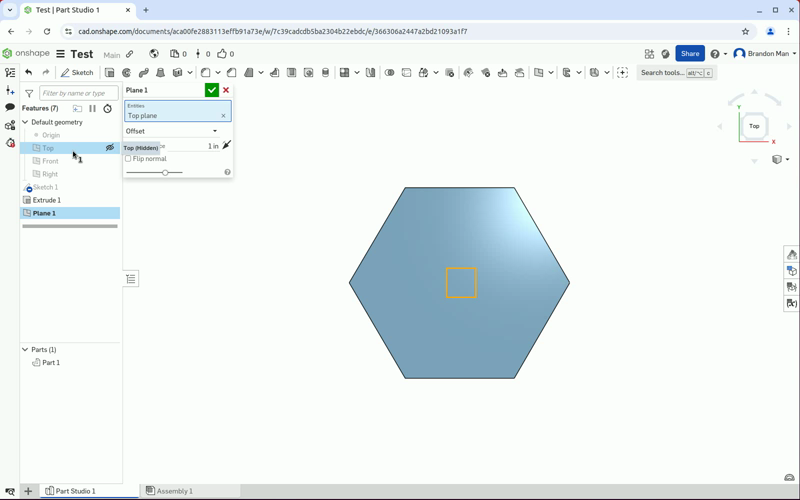
key(tab, 2)
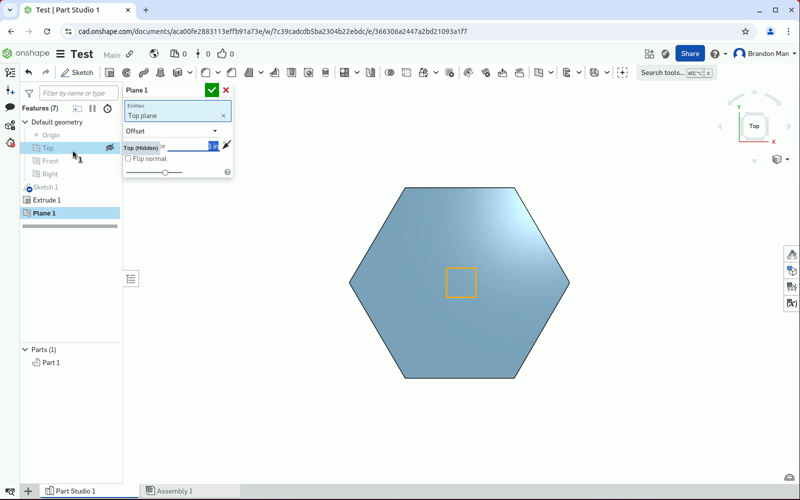
text(15.405)
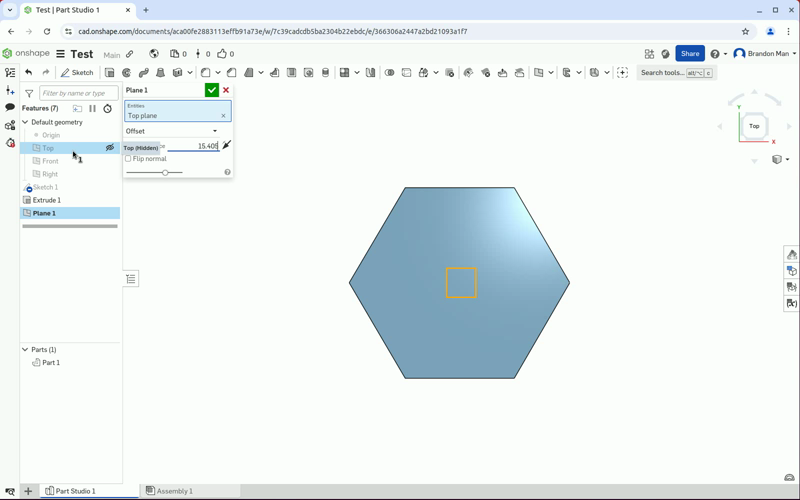
key(enter, 2)
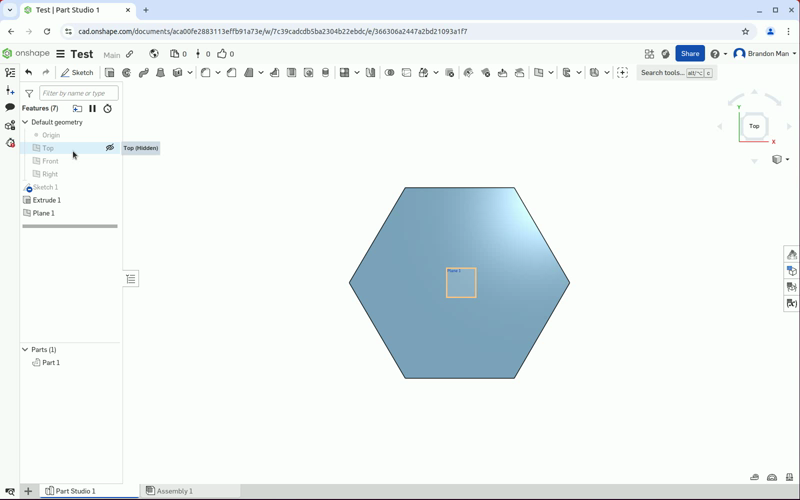
key(shift+s)
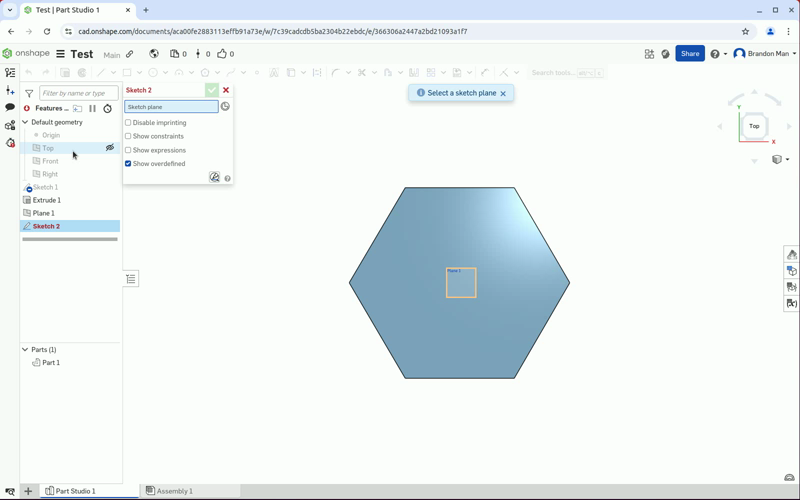
mouse_move(73, 215)
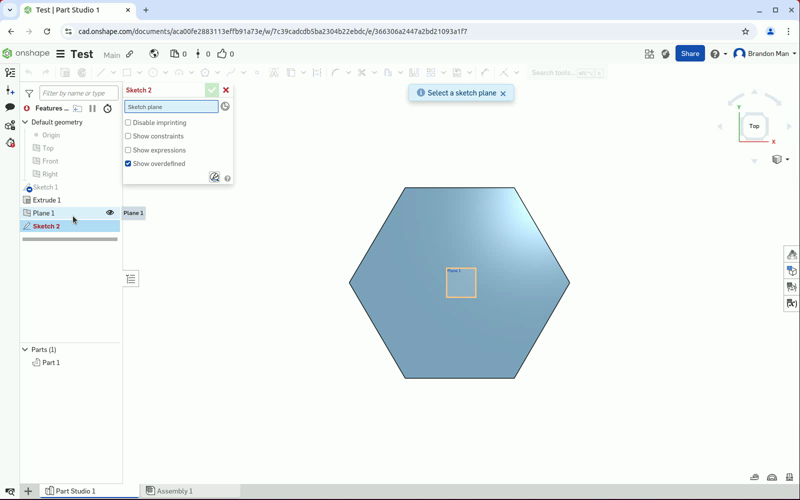
click(73, 215)
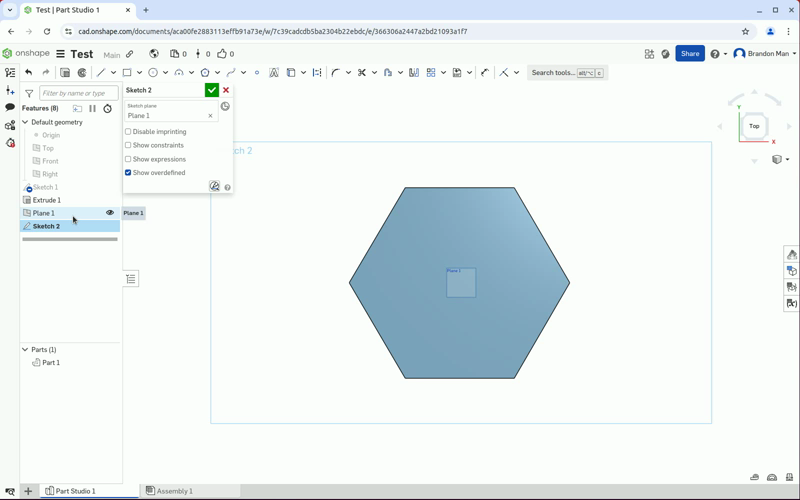
mouse_move(73, 352)
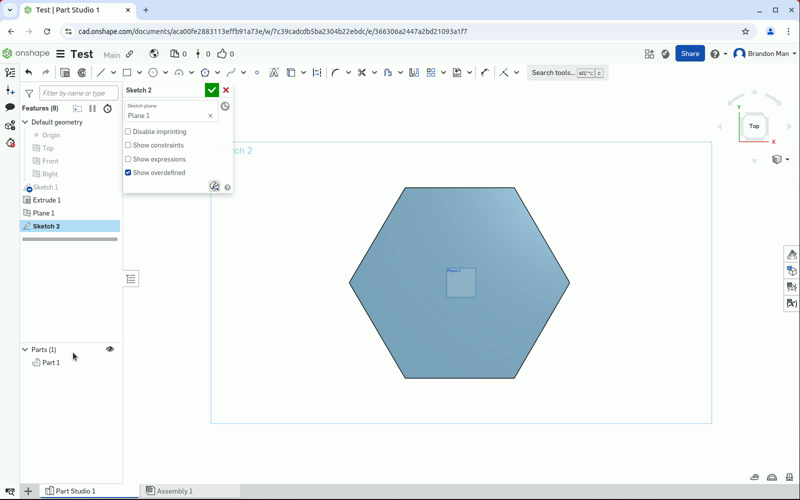
key(y)
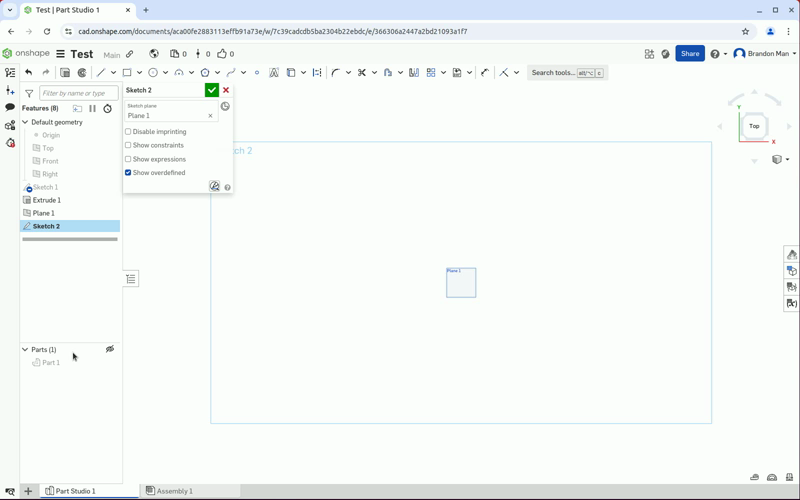
key(c)
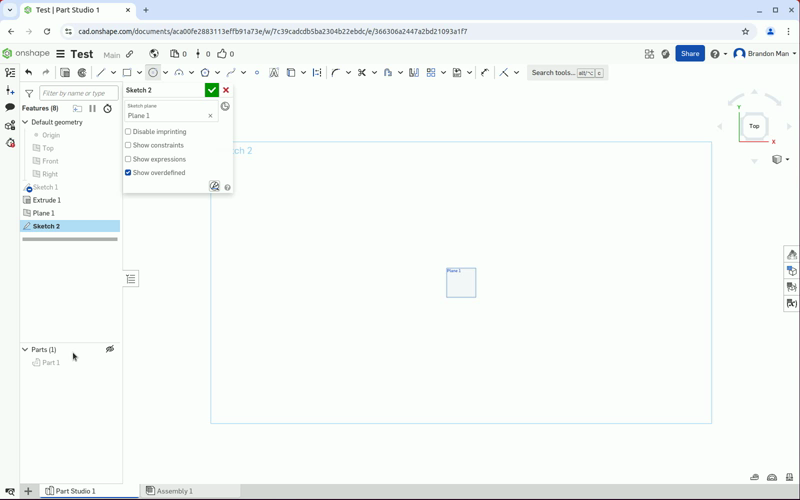
key_down(shift)
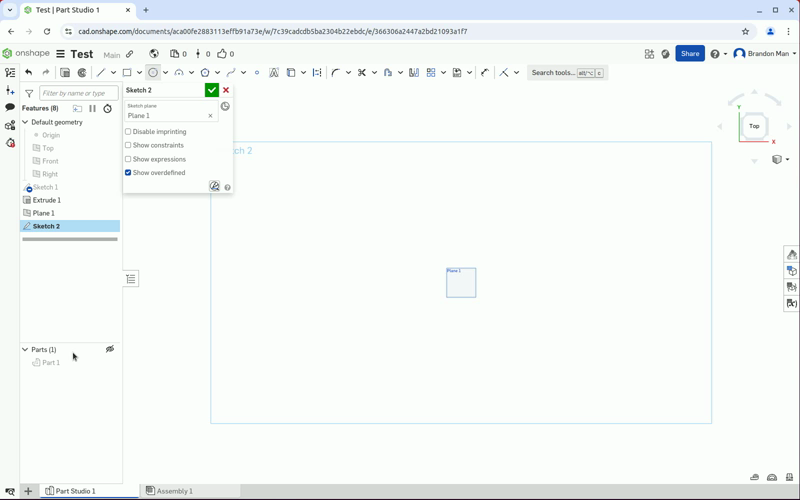
mouse_move(461, 282)
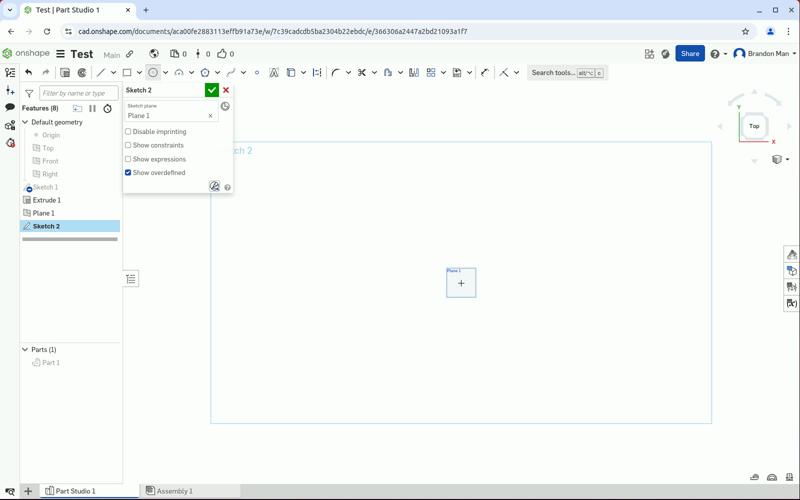
click(461, 282)
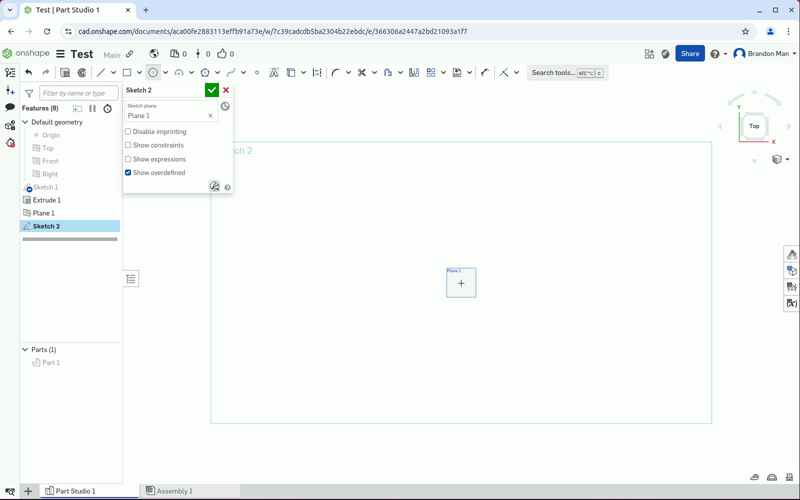
key_up(shift)
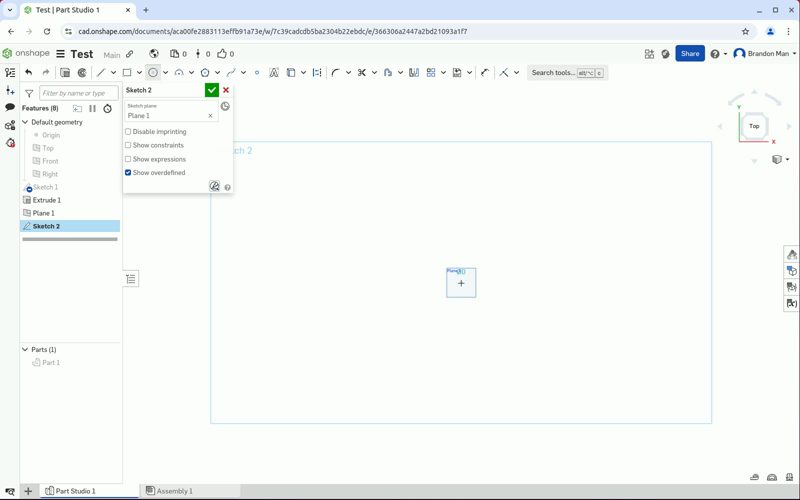
mouse_move(552, 282)
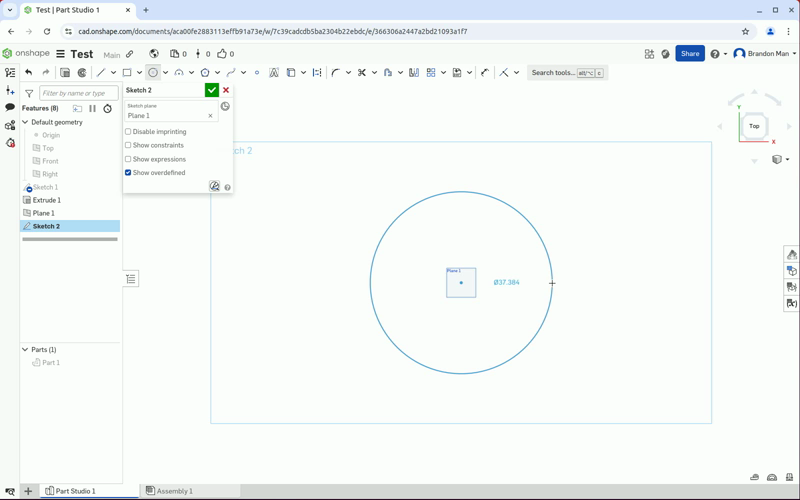
click(552, 282)
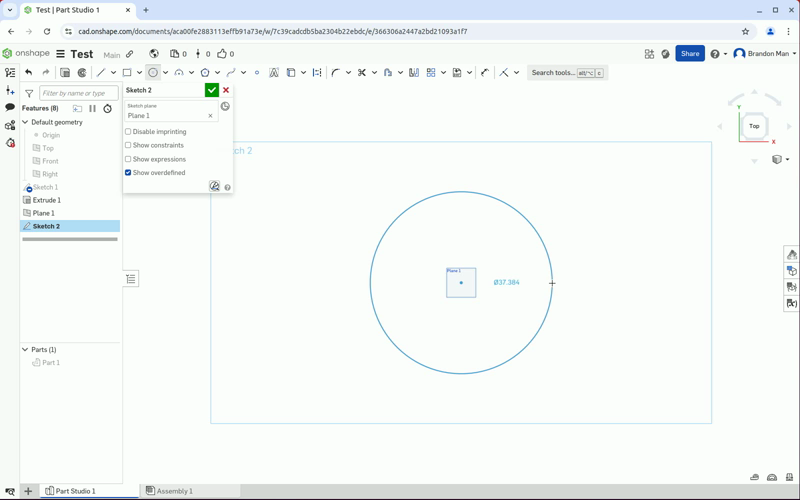
key(esc)
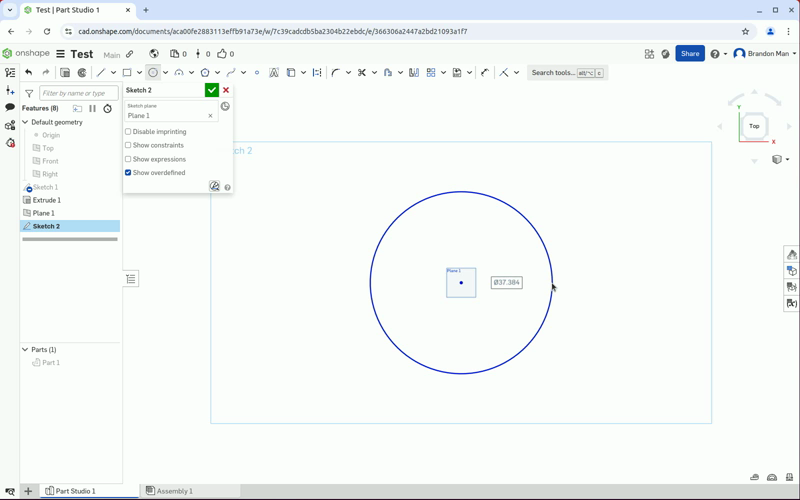
mouse_move(484, 271)
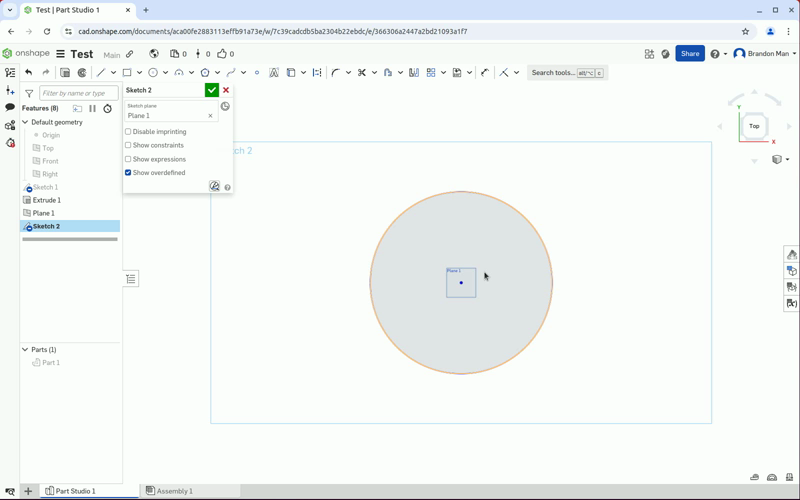
click(484, 271)
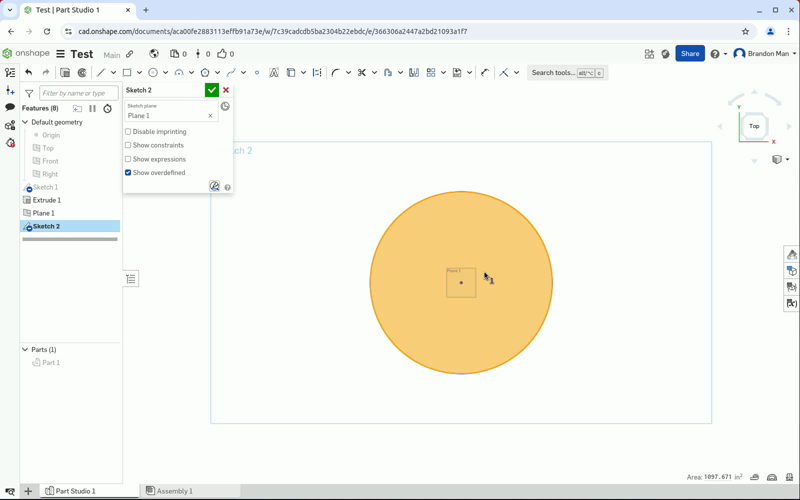
mouse_move(73, 352)
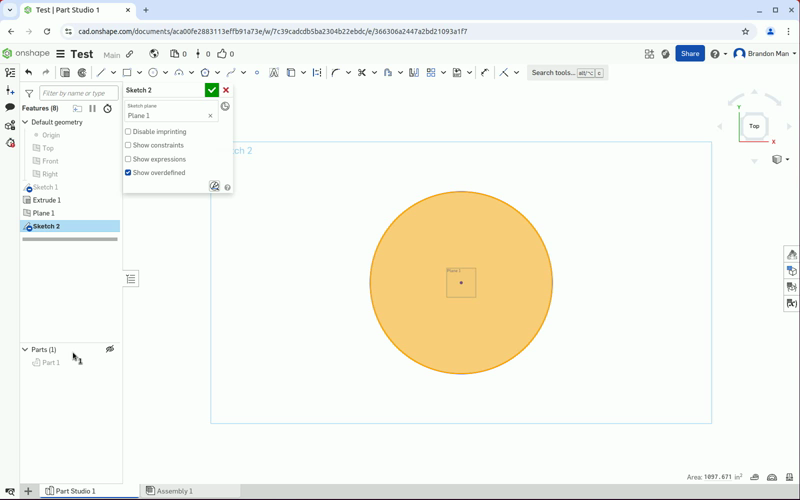
key(shift+y)
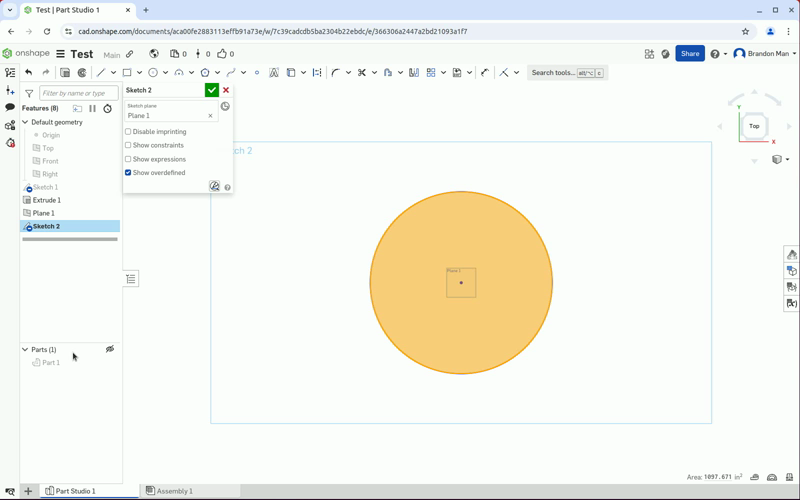
key(shift+e)
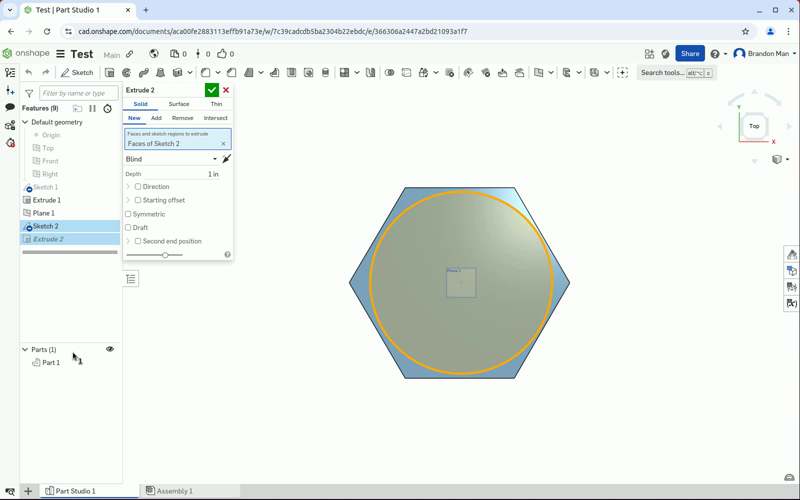
mouse_move(143, 106)
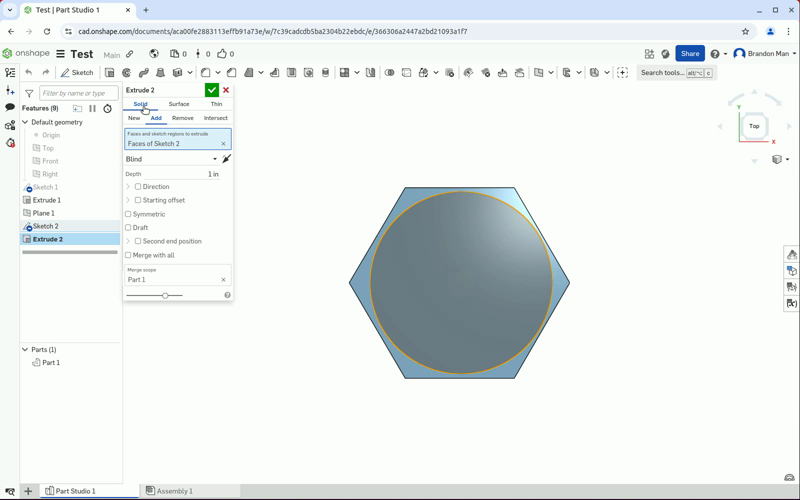
click(143, 106)
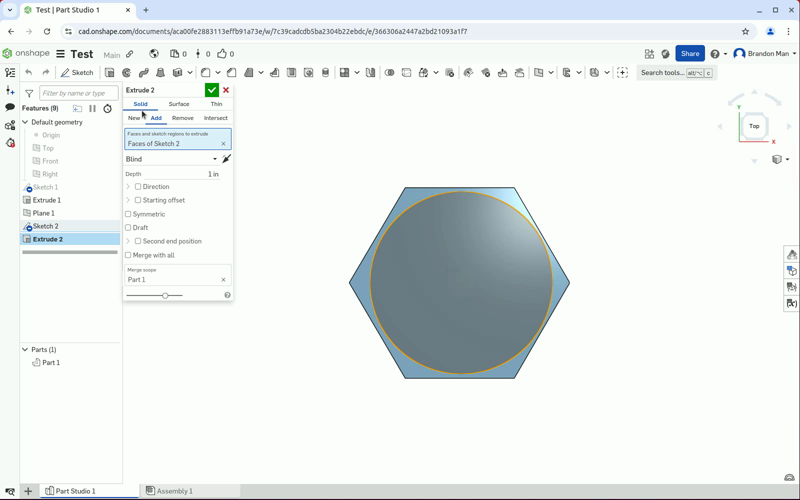
mouse_move(137, 120)
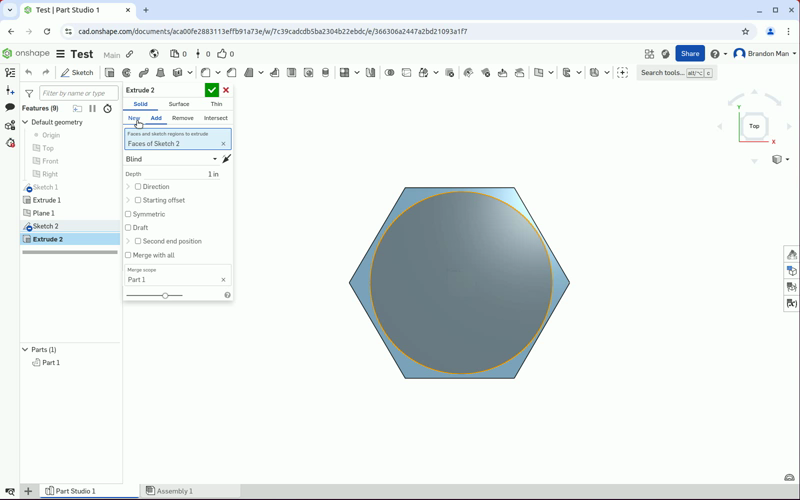
click(137, 120)
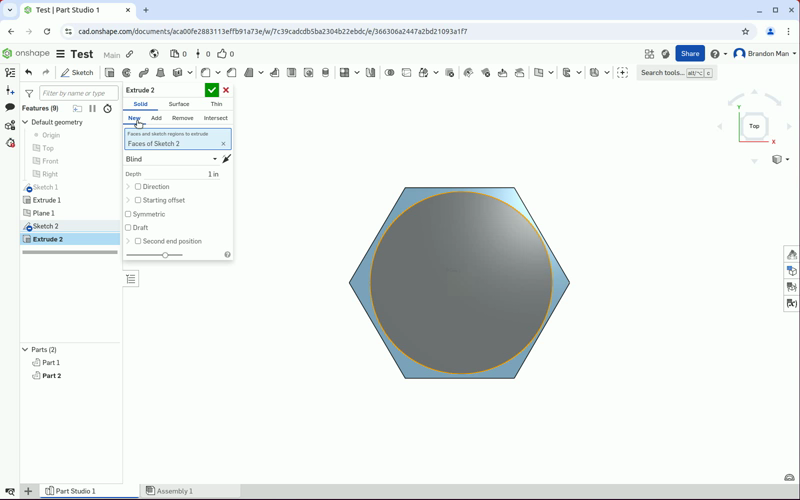
key(tab, 4)
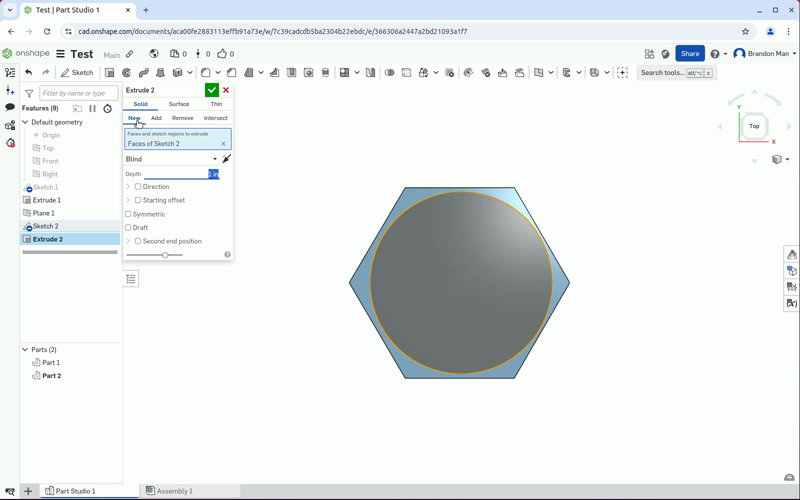
text(7.703)
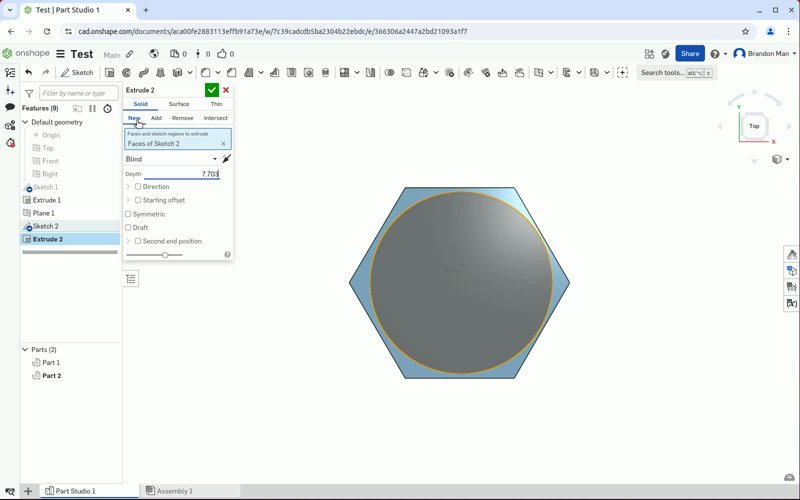
key(enter)
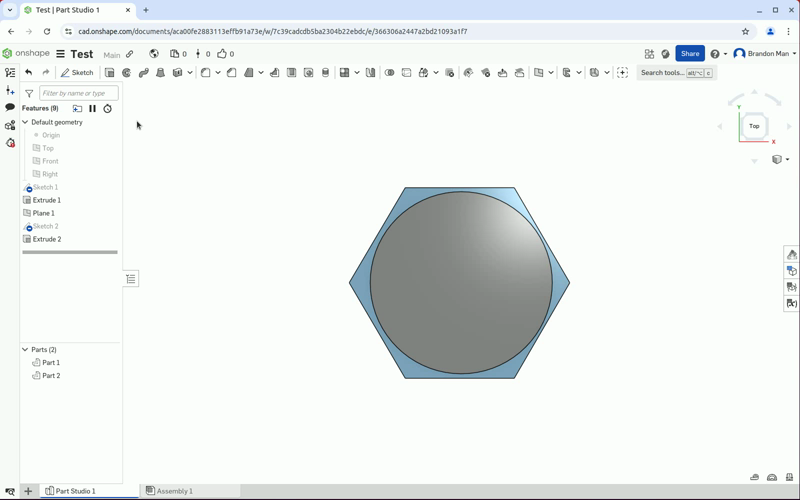
key(shift+h)
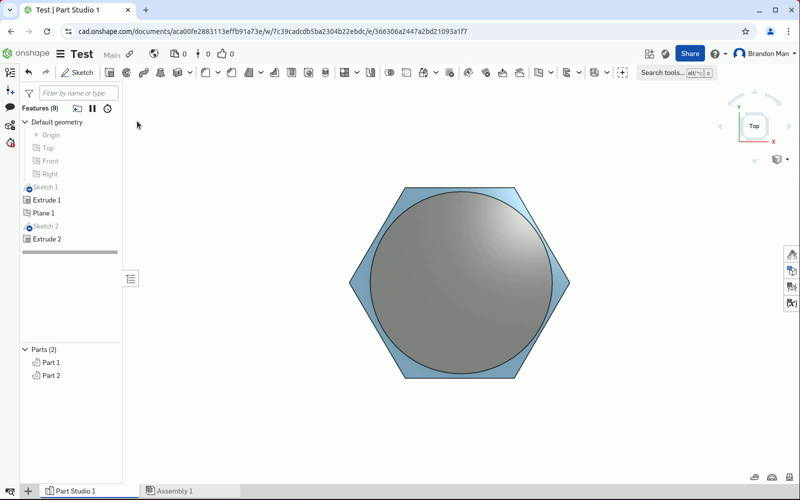
key(shift+h)
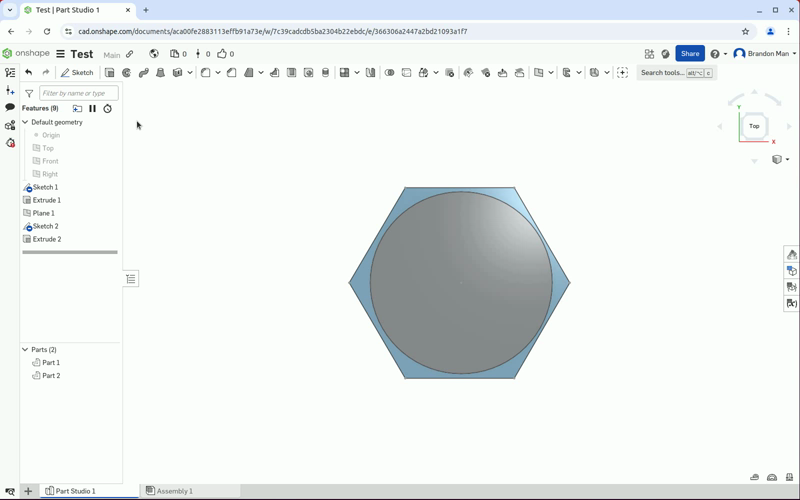
key(shift+7)
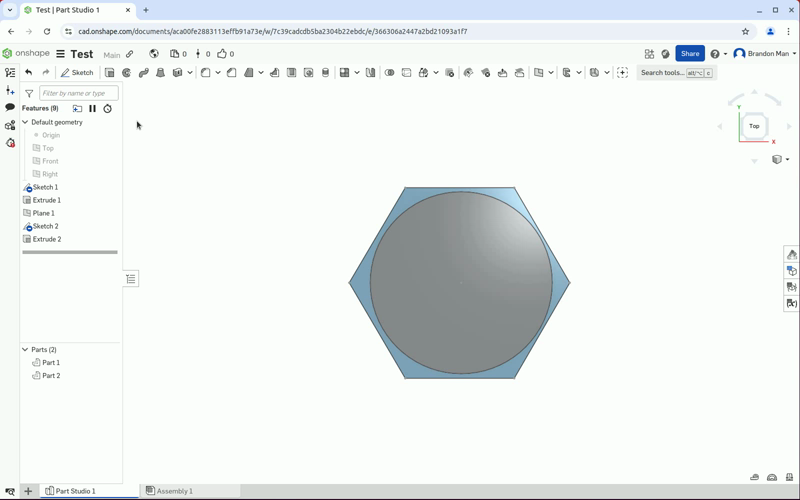
key(up, 3)
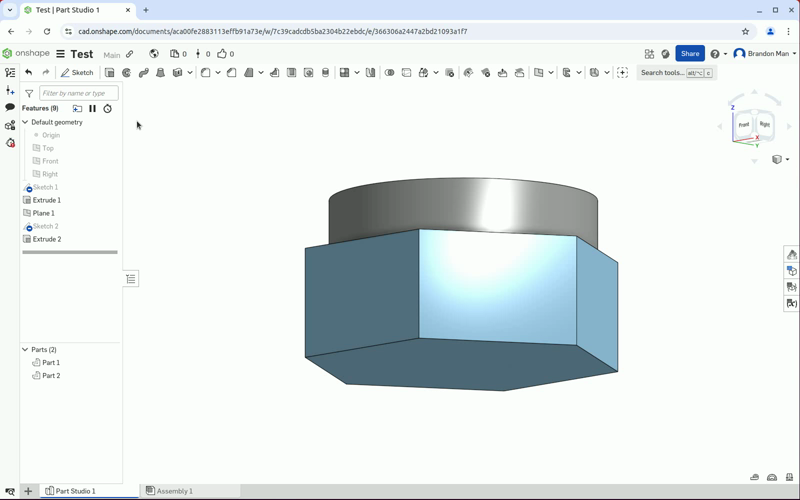
key(left, 3)
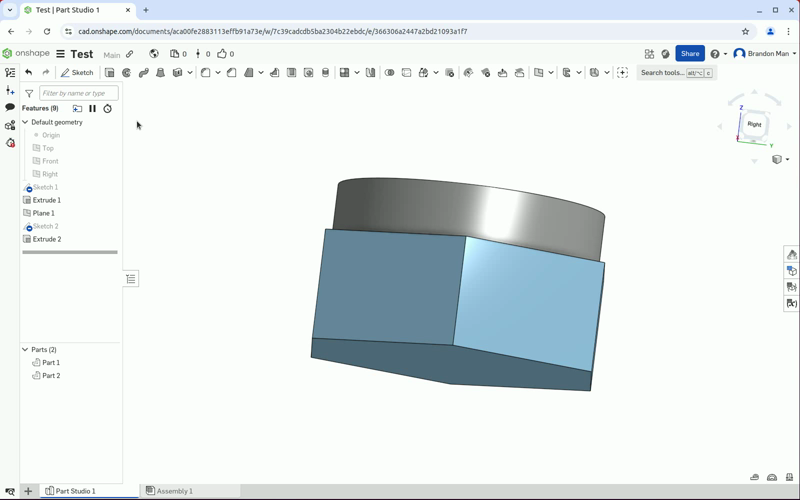
key(right, 3)
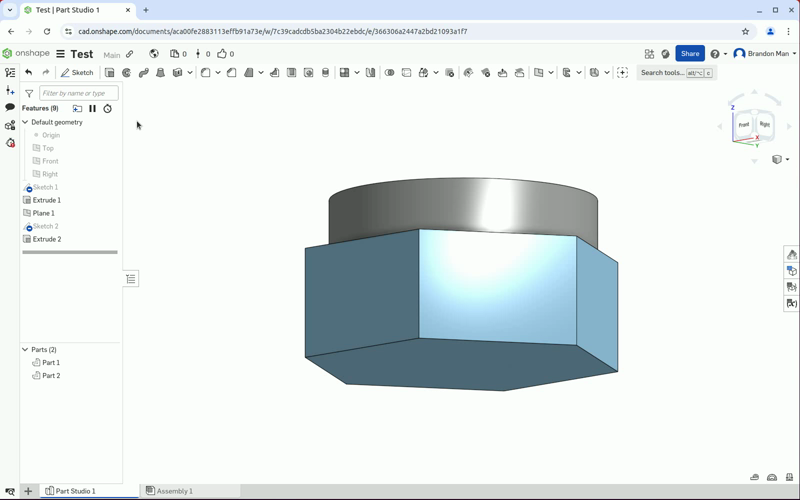
key(down, 3)
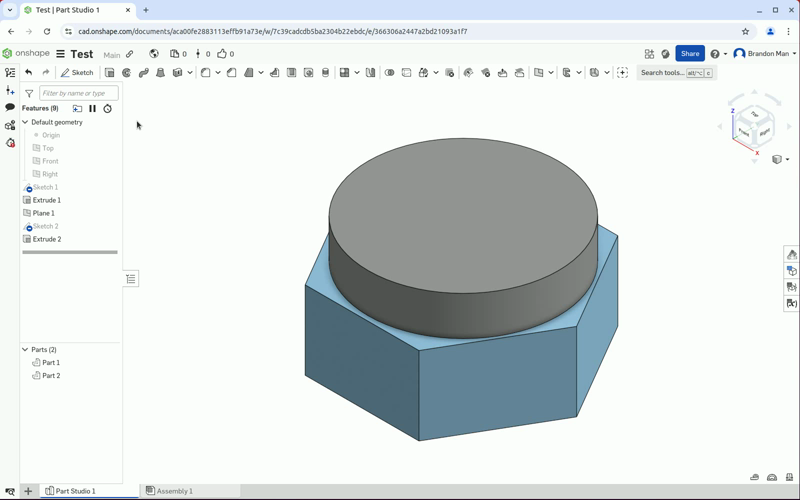
mouse_move(73, 189)
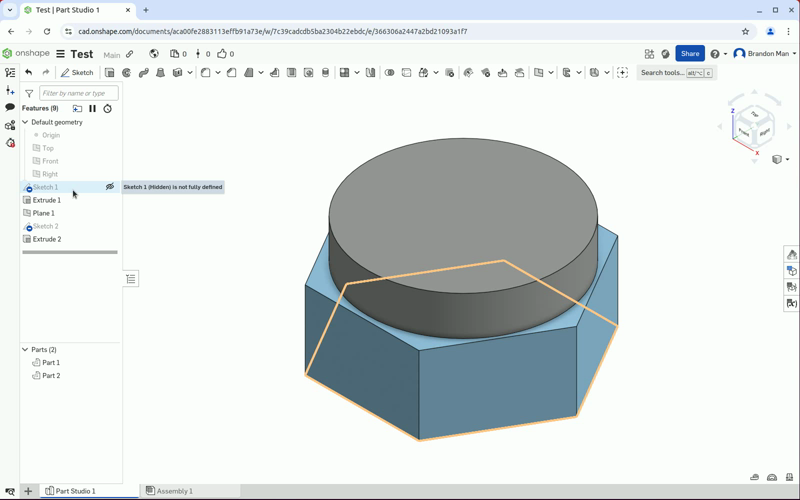
click(73, 189)